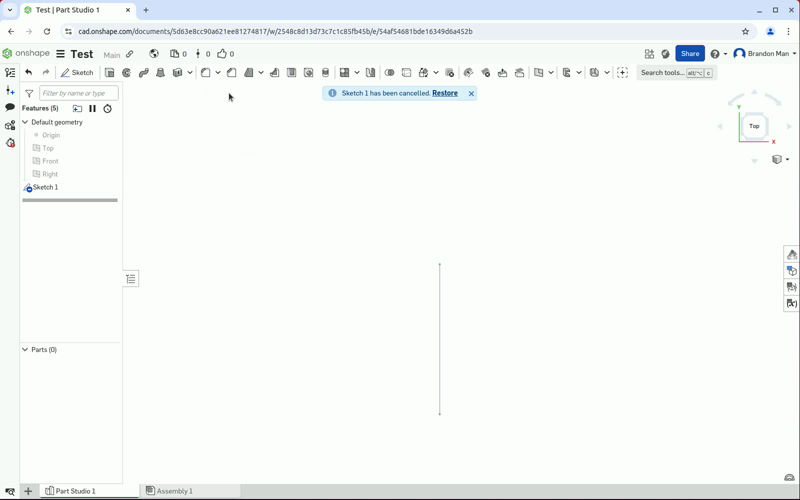
key(shift+h)
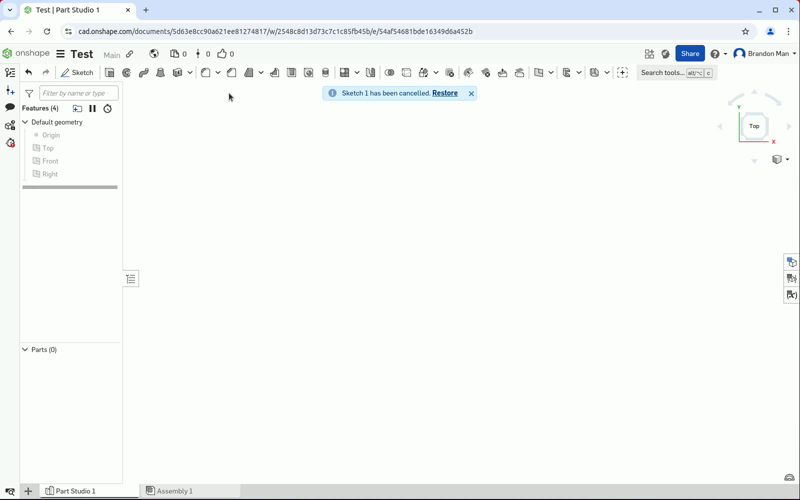
key(shift+s)
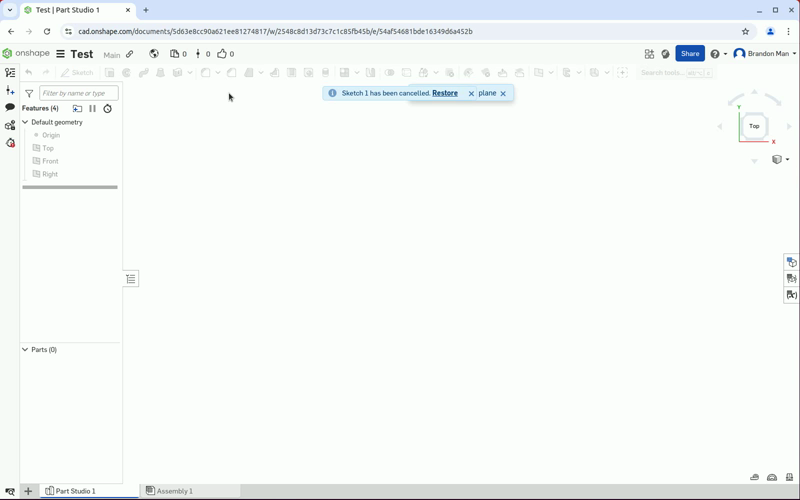
mouse_move(73, 150)
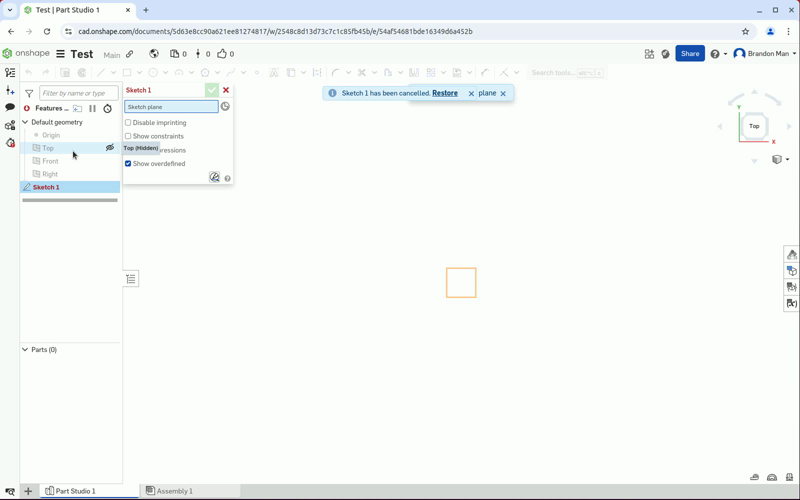
click(73, 150)
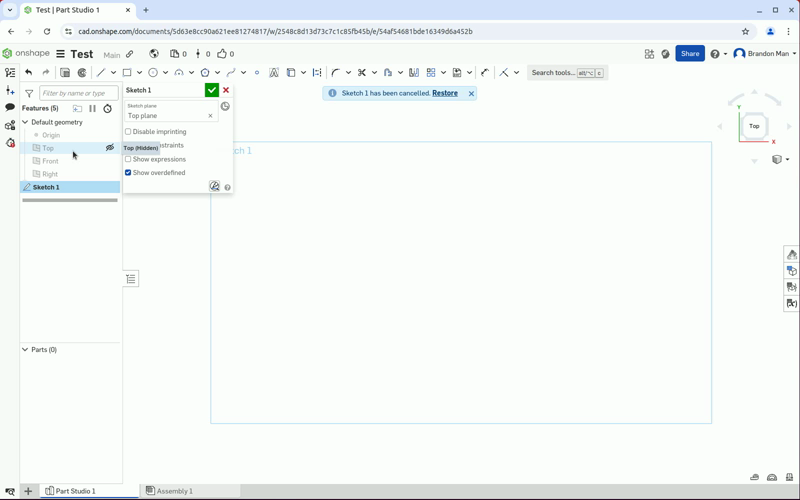
mouse_move(73, 352)
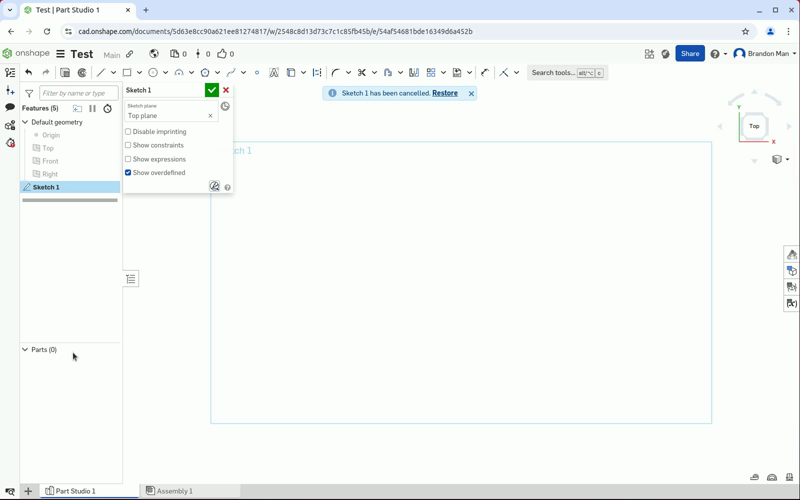
key(y)
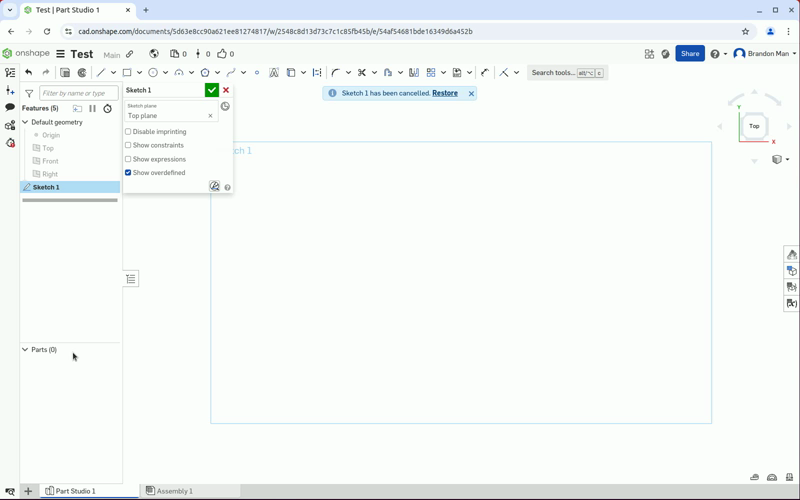
key(c)
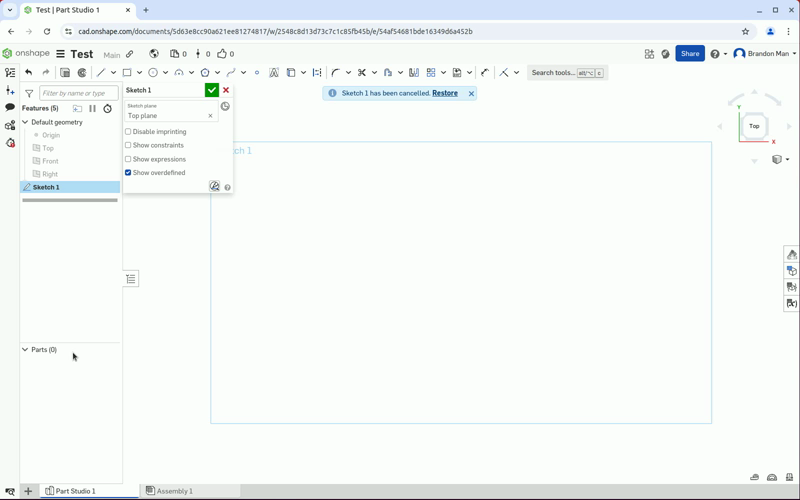
key_down(shift)
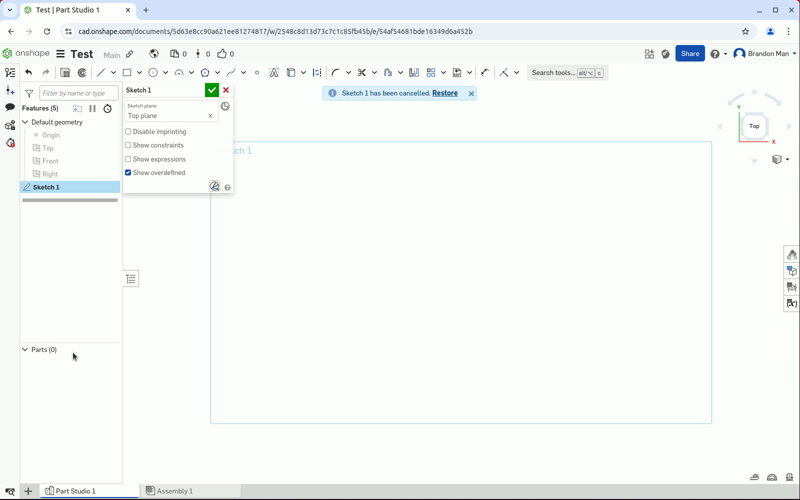
mouse_move(461, 282)
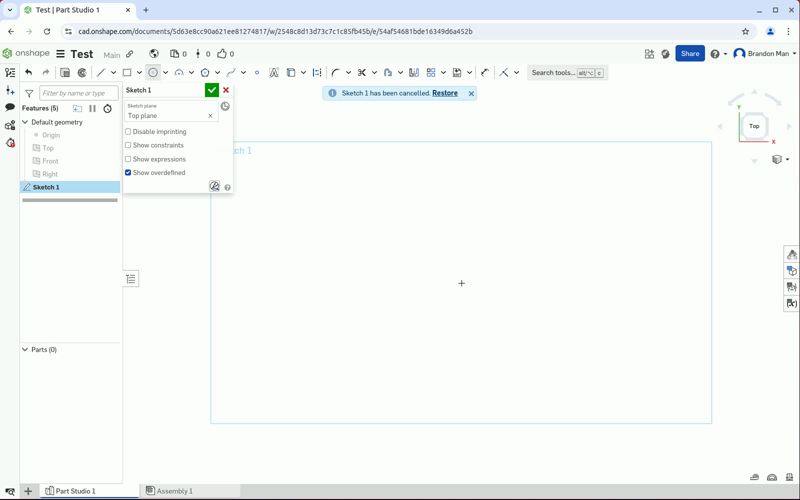
click(461, 282)
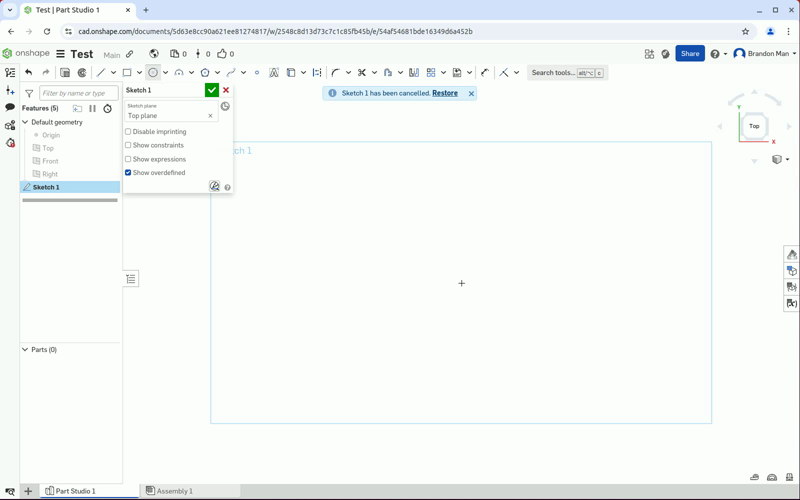
key_up(shift)
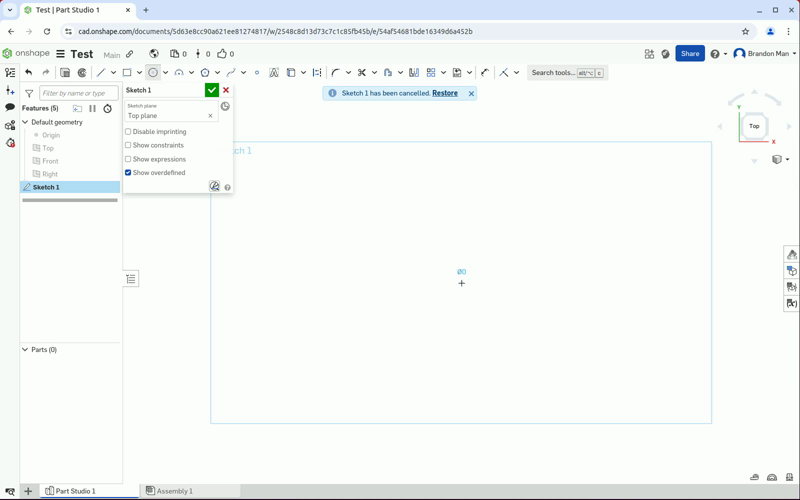
mouse_move(465, 282)
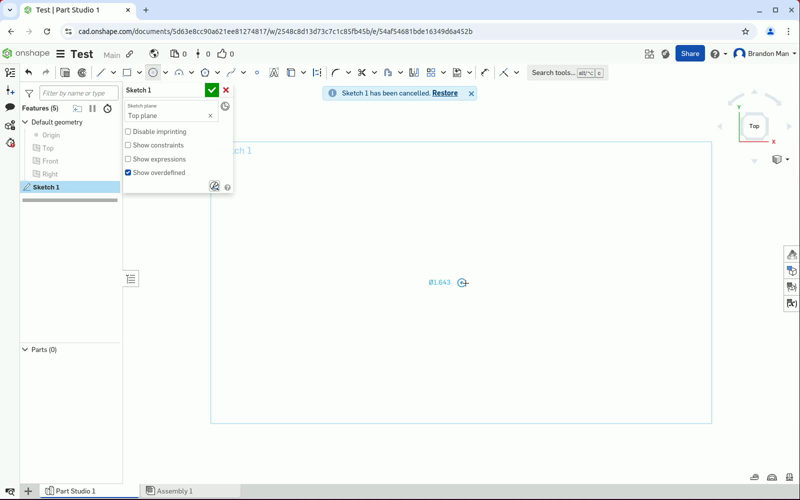
click(465, 282)
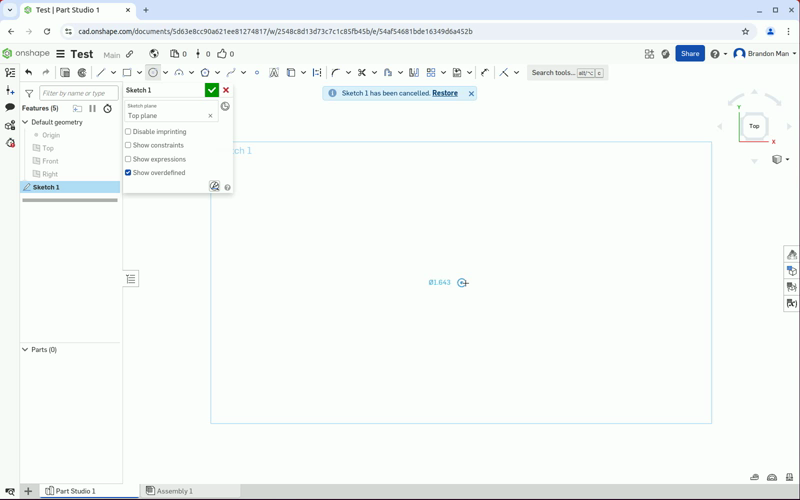
key(esc)
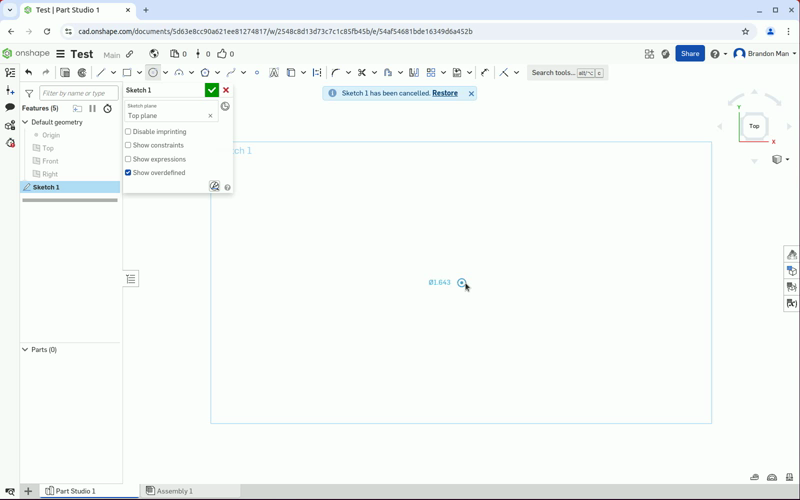
mouse_move(462, 282)
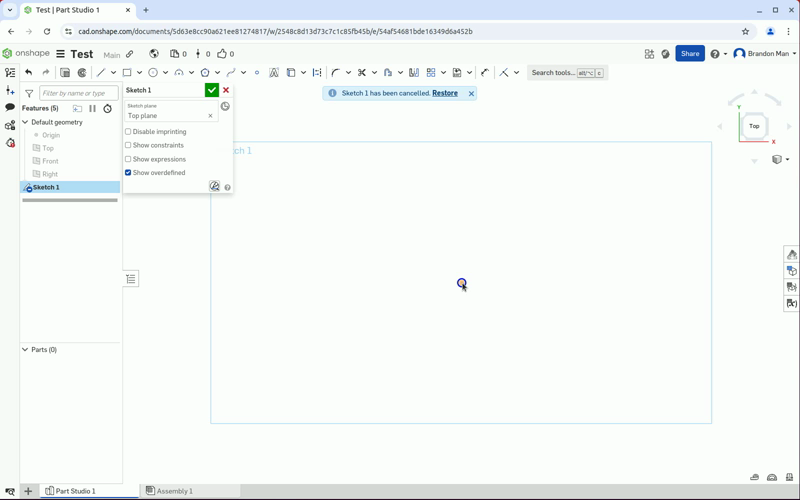
scroll(6)
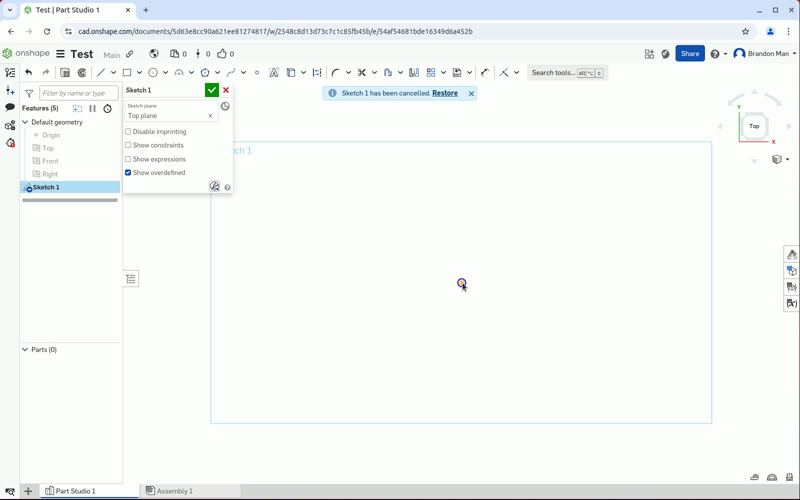
scroll(6)
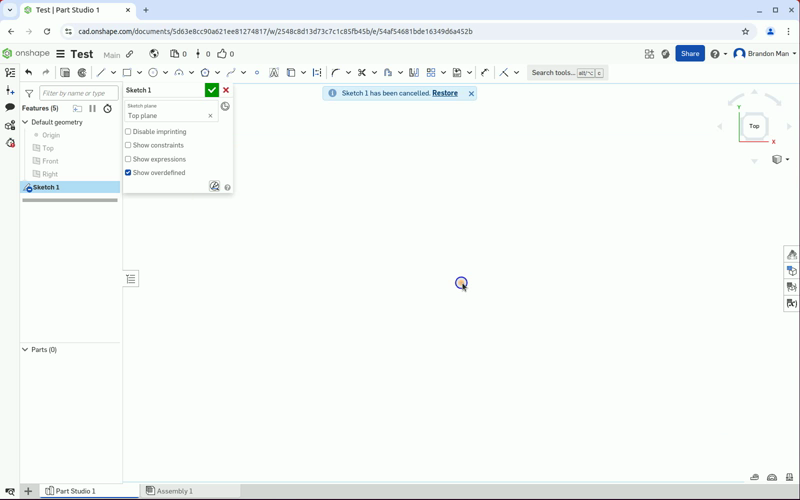
scroll(6)
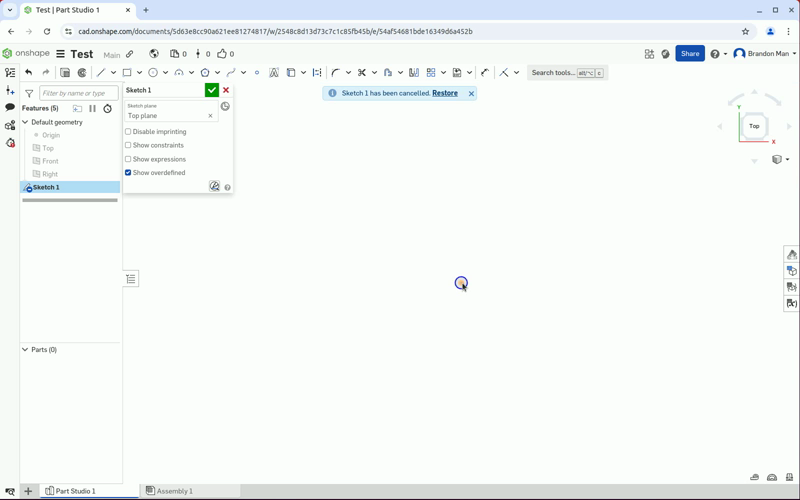
scroll(6)
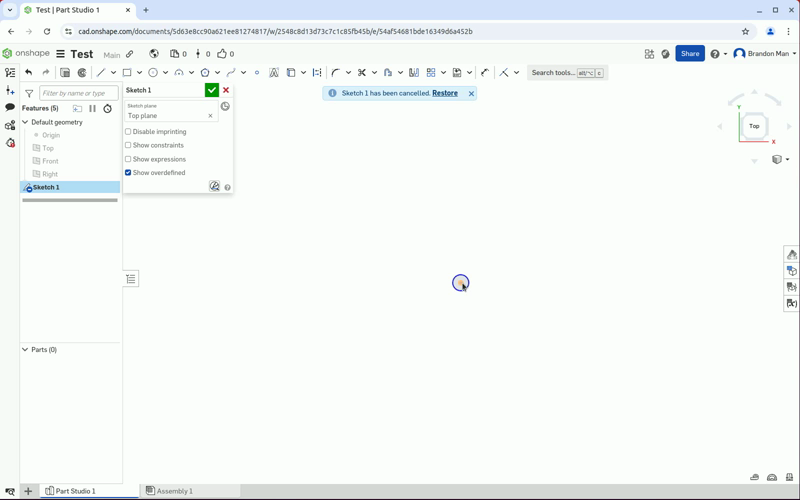
scroll(6)
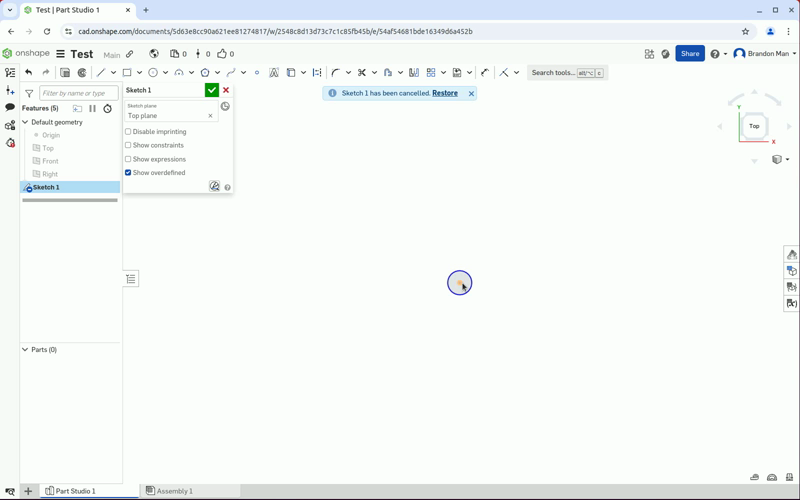
scroll(6)
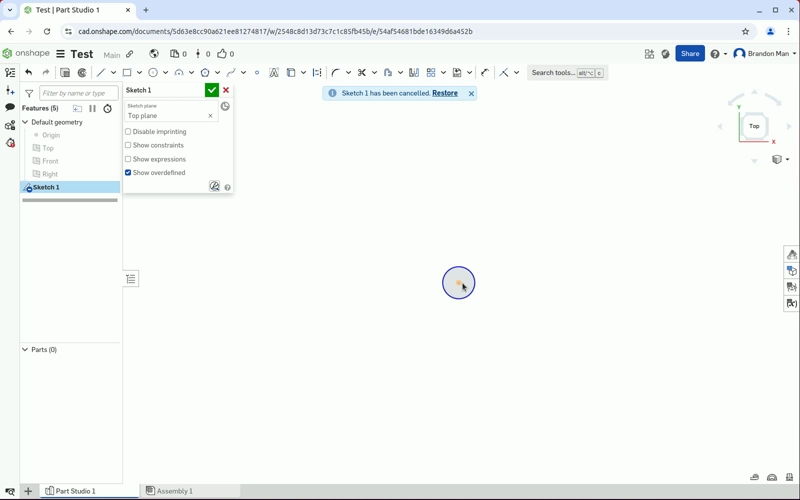
scroll(6)
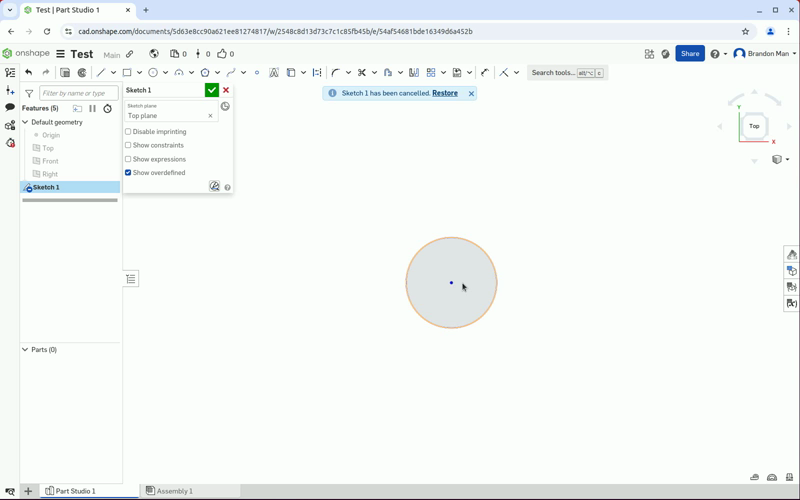
click(462, 282)
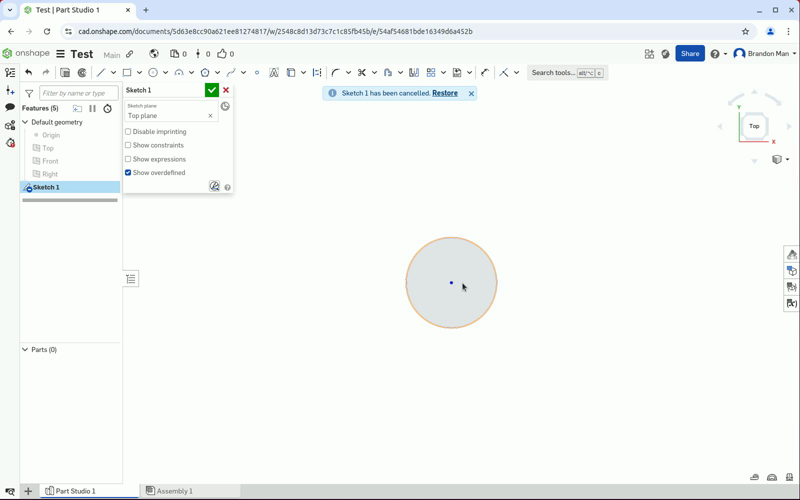
scroll(-6)
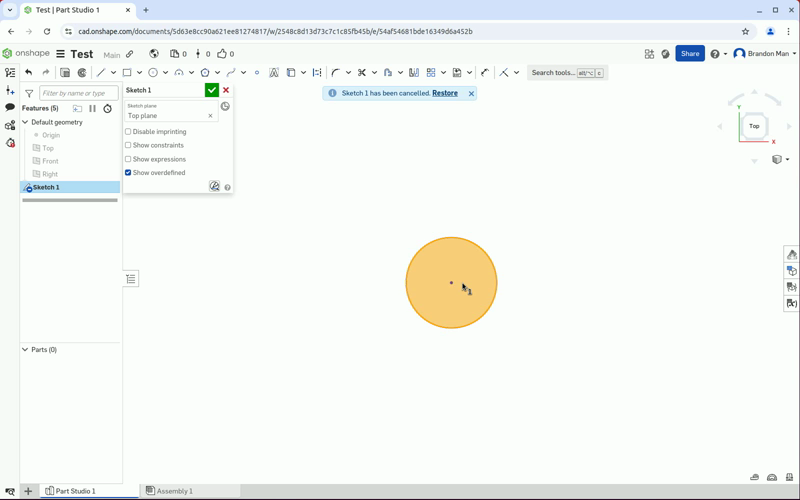
scroll(-6)
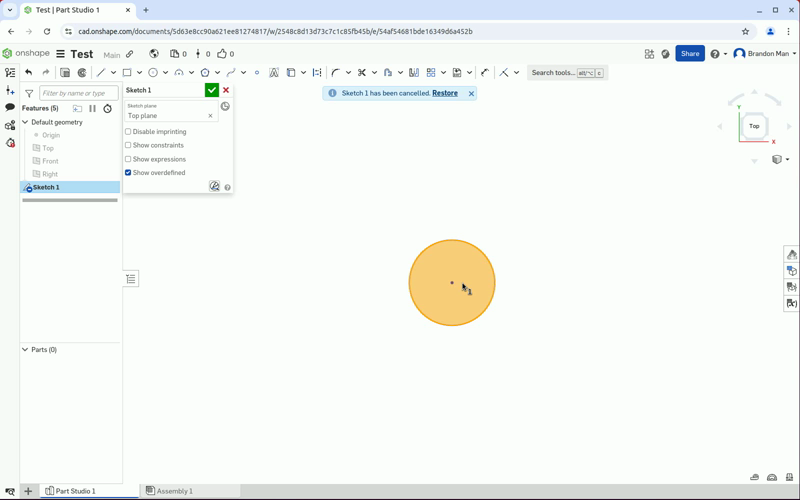
scroll(-6)
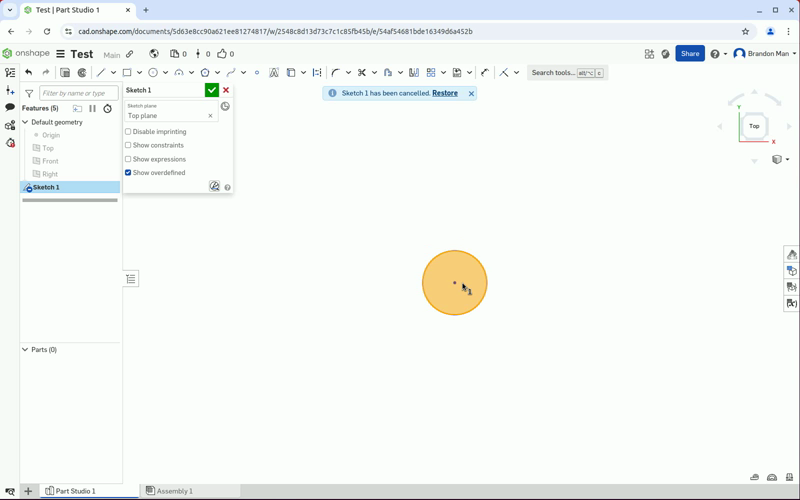
scroll(-6)
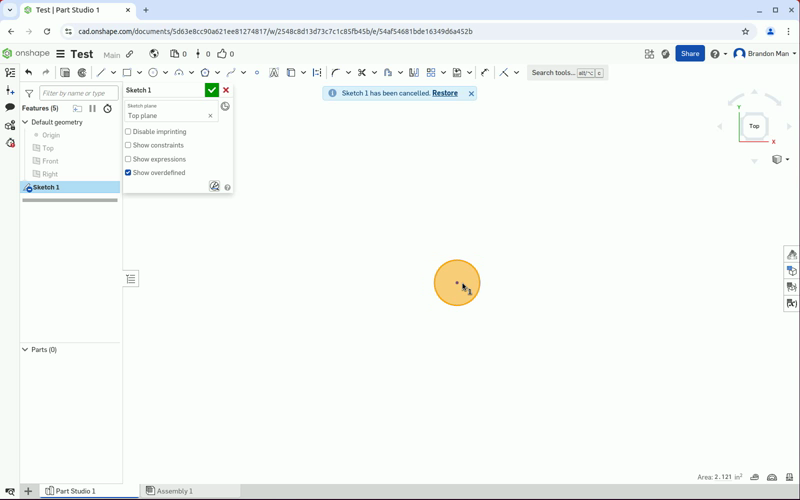
scroll(-6)
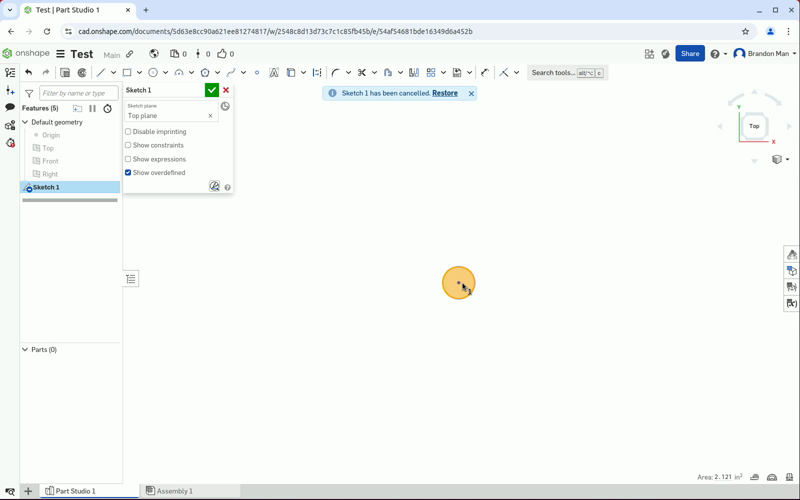
scroll(-6)
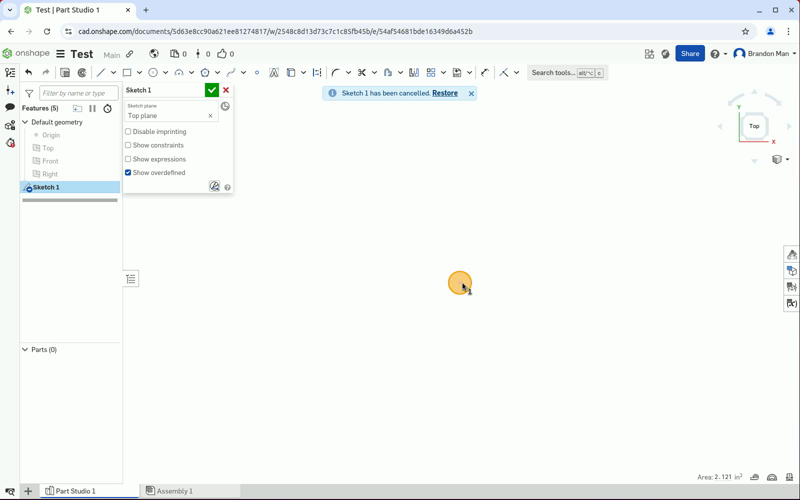
scroll(-6)
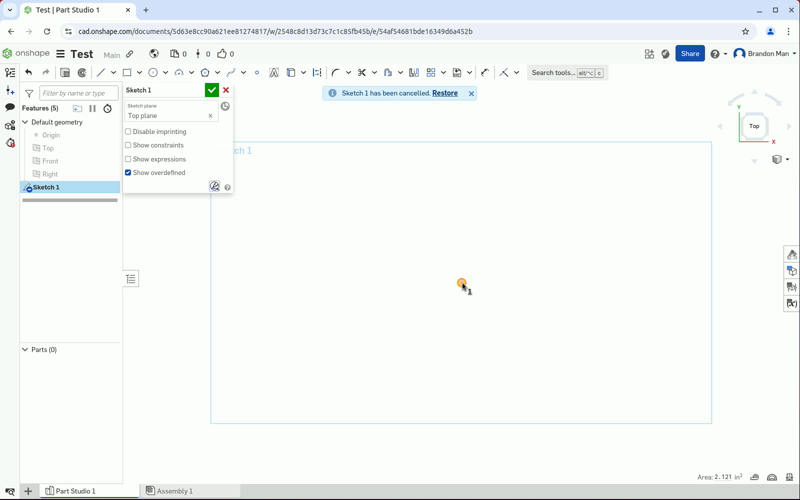
mouse_move(73, 352)
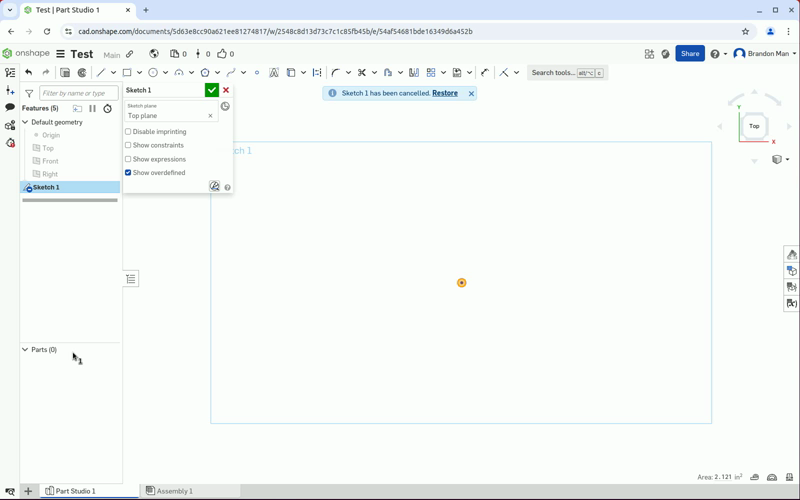
key(shift+y)
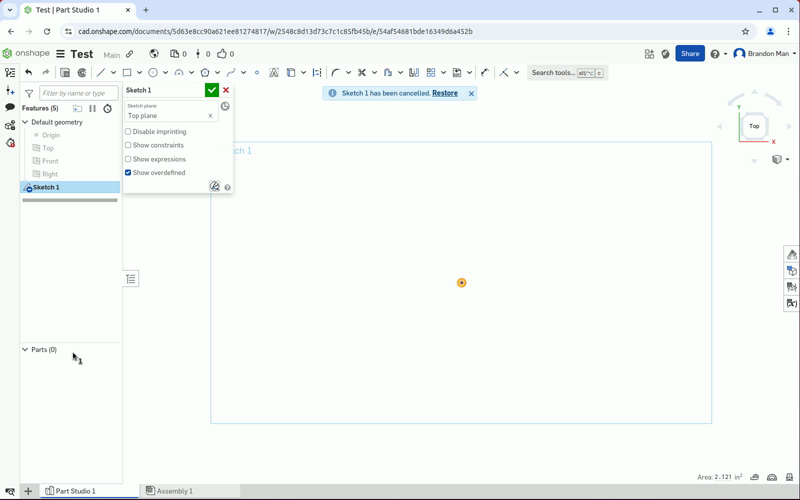
key(shift+e)
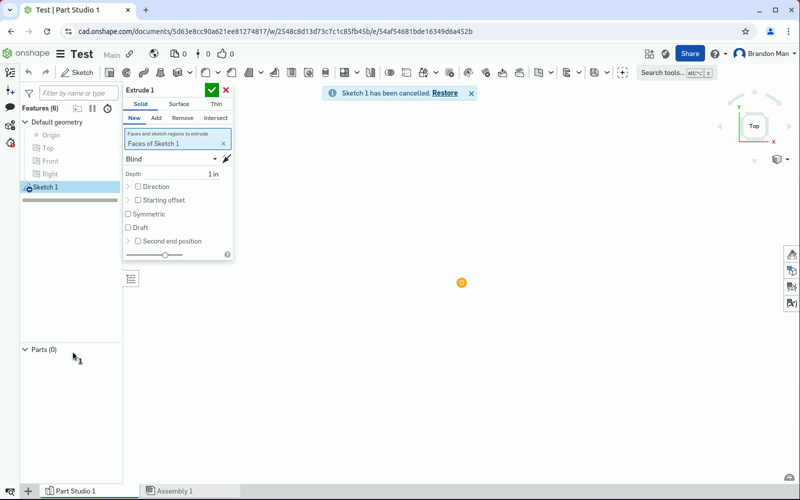
mouse_move(143, 106)
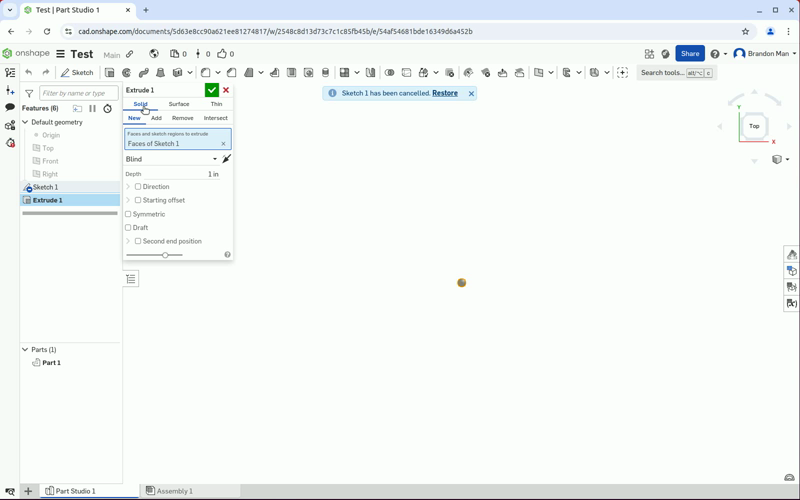
click(143, 106)
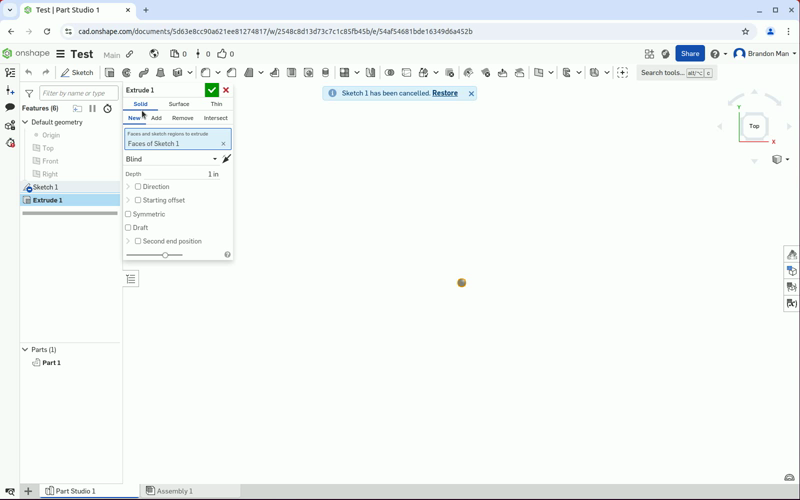
mouse_move(137, 120)
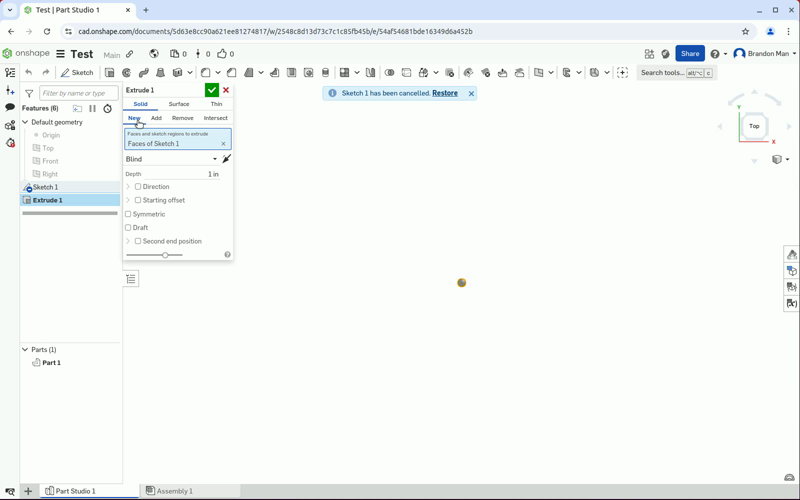
click(137, 120)
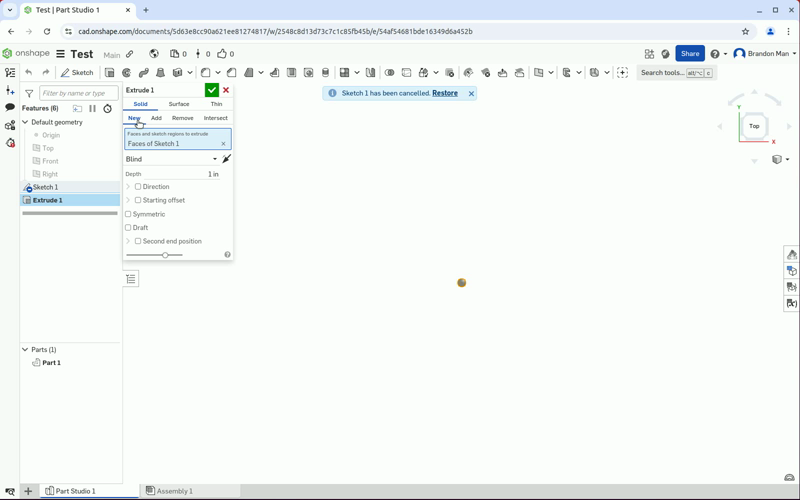
key(tab, 4)
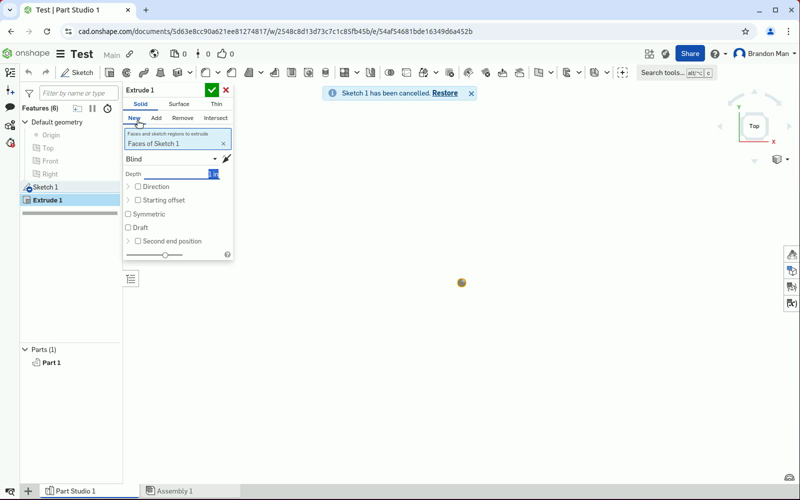
text(23.108)
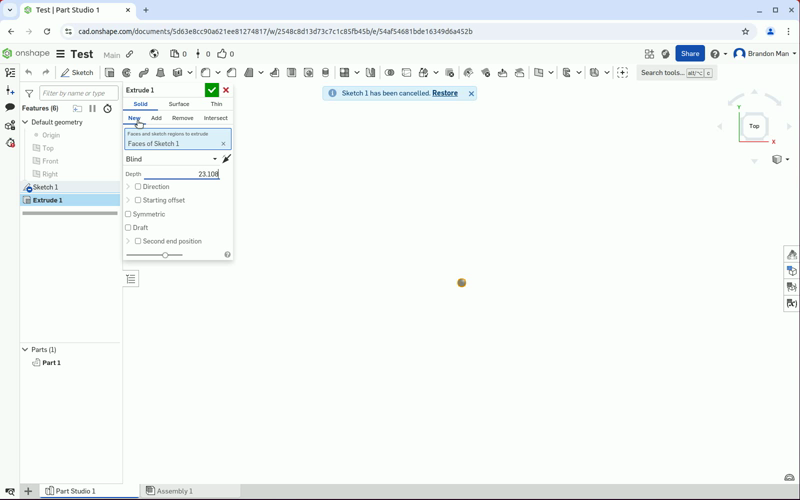
key(enter)
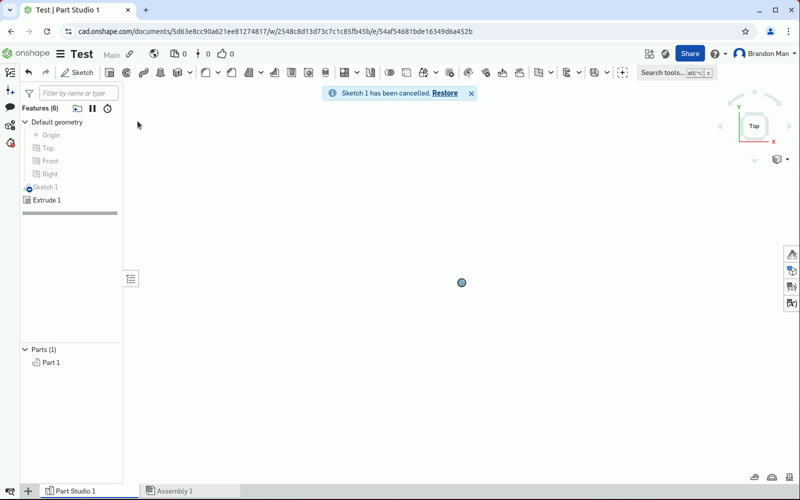
key(shift+h)
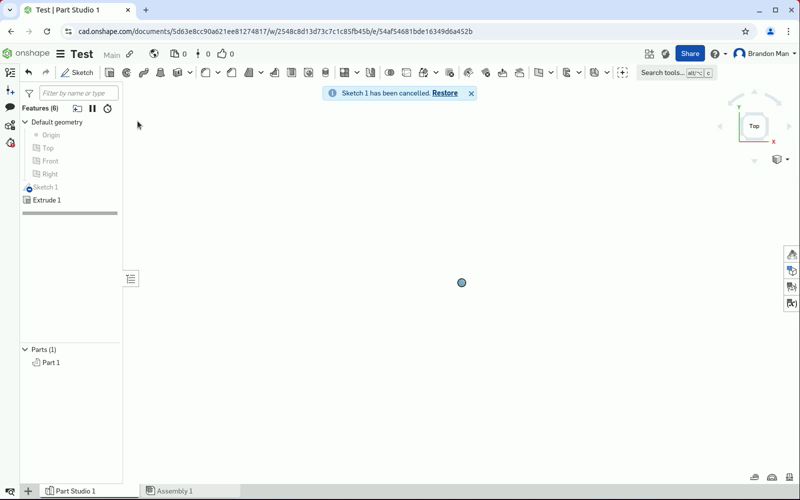
key(shift+h)
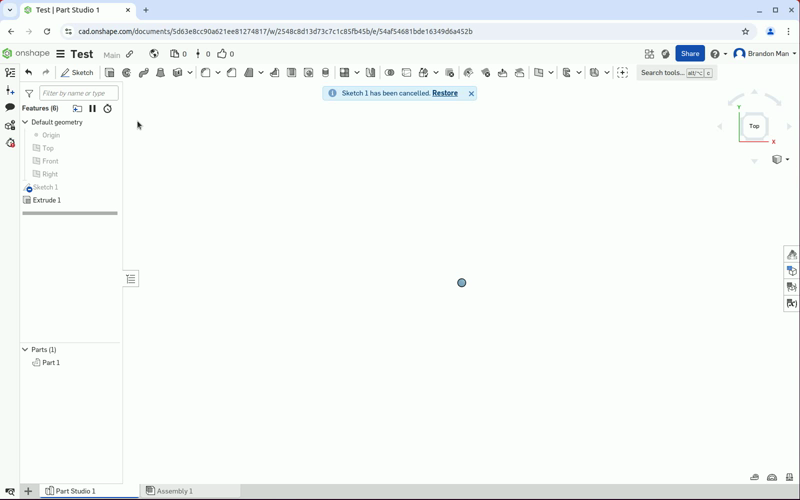
mouse_move(73, 189)
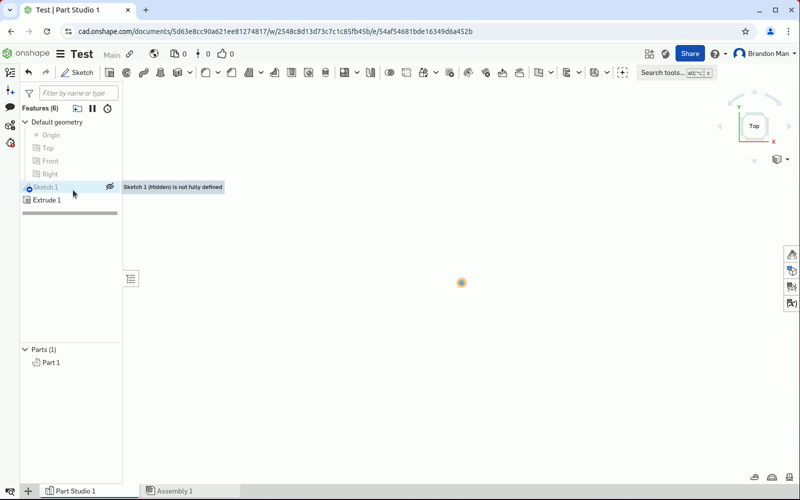
click(73, 189)
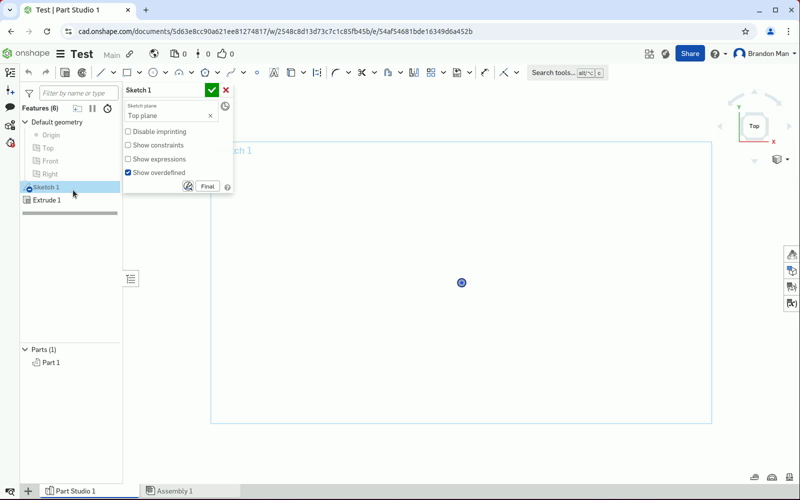
mouse_move(229, 92)
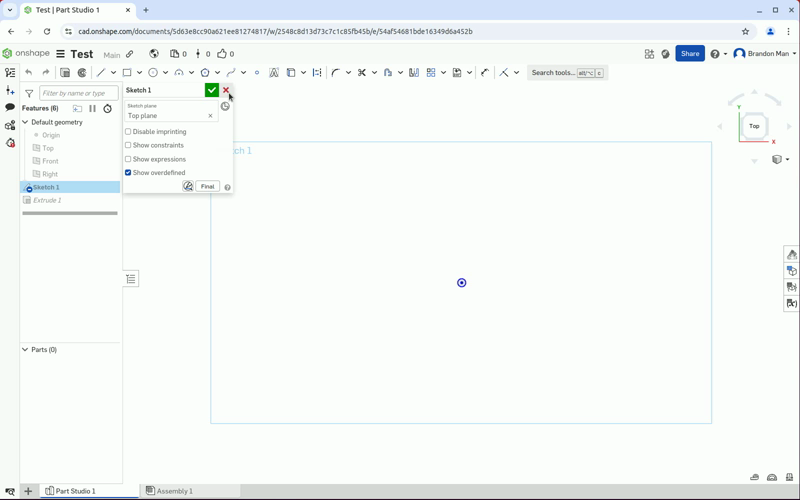
click(229, 92)
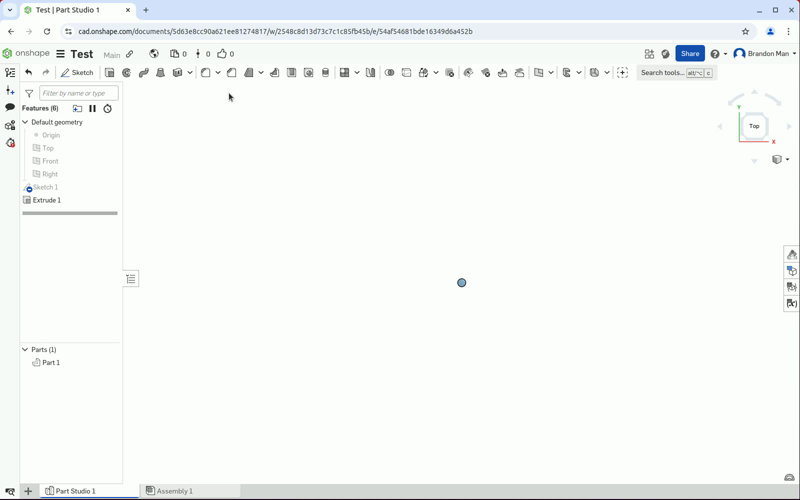
mouse_move(73, 352)
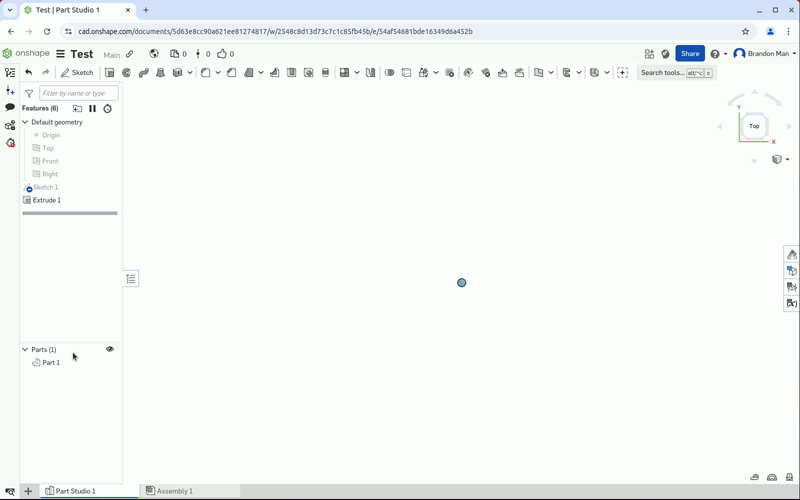
key(y)
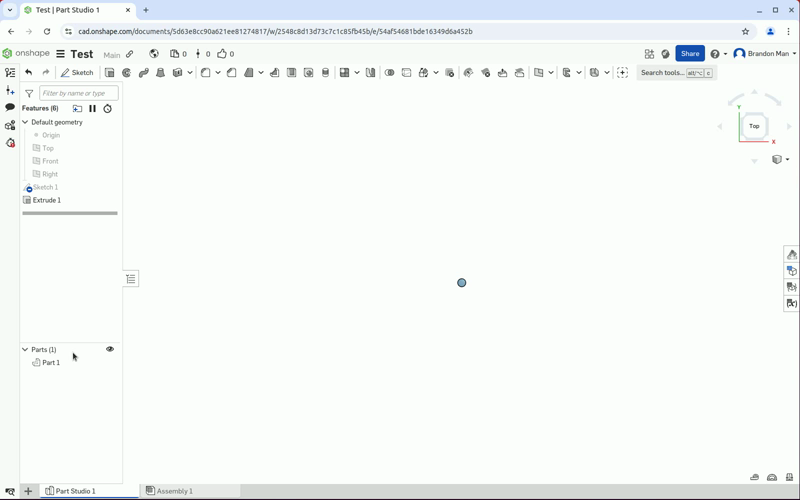
key(shift+p)
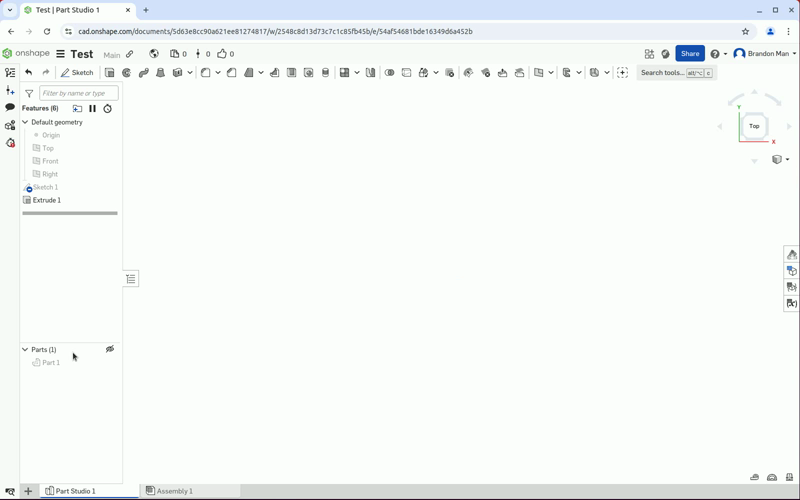
key(space)
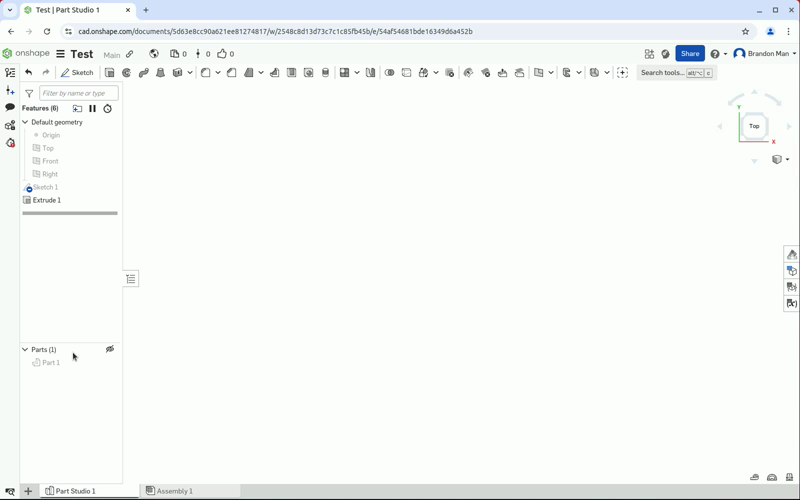
key_down(shift)
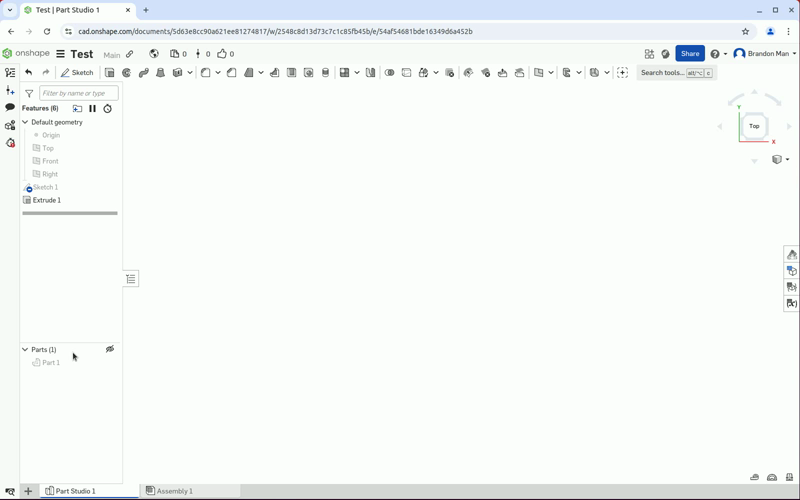
key(up)
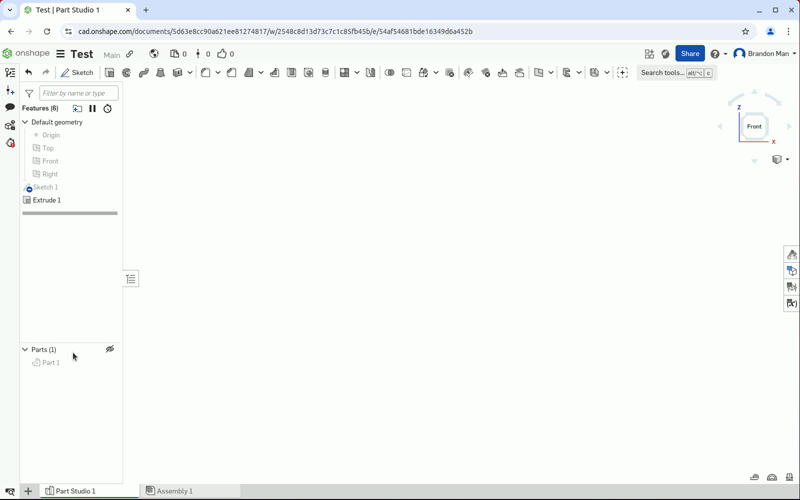
key_up(shift)
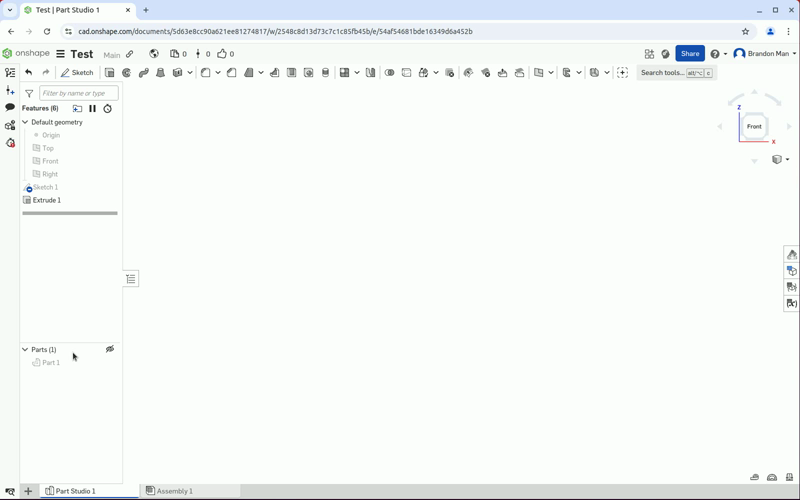
key(space)
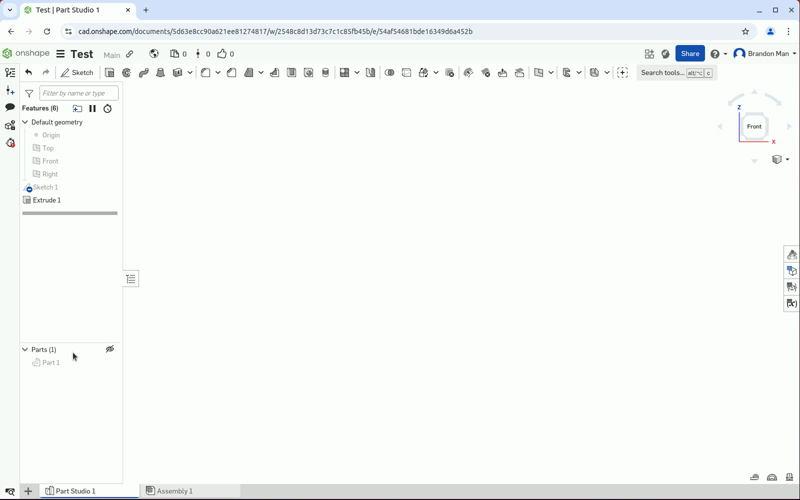
key_down(shift)
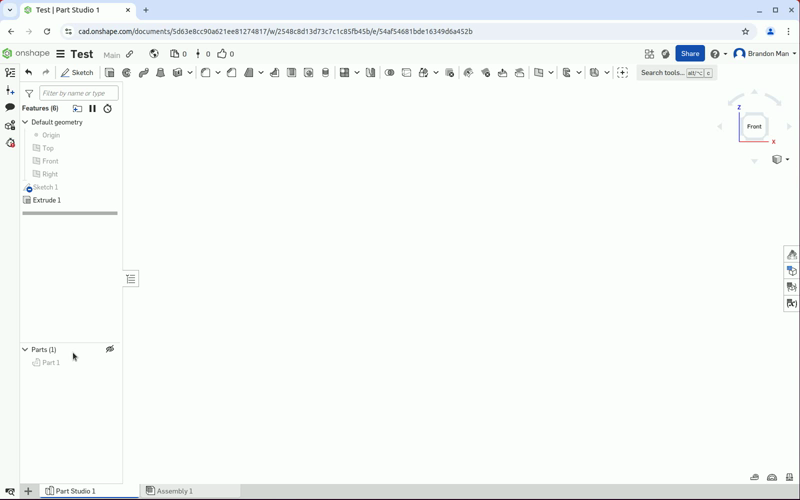
key(left)
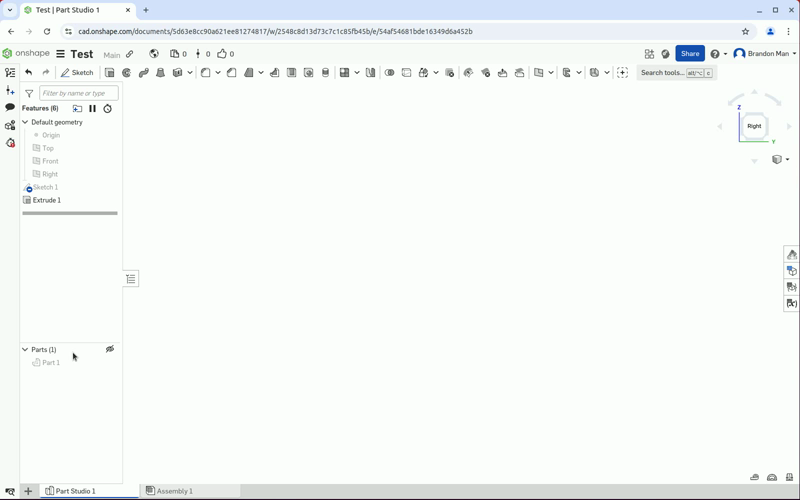
key_up(shift)
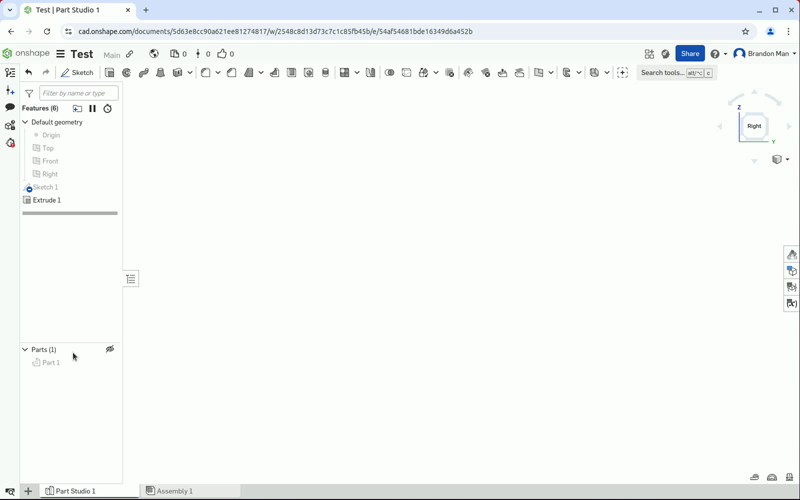
mouse_move(73, 352)
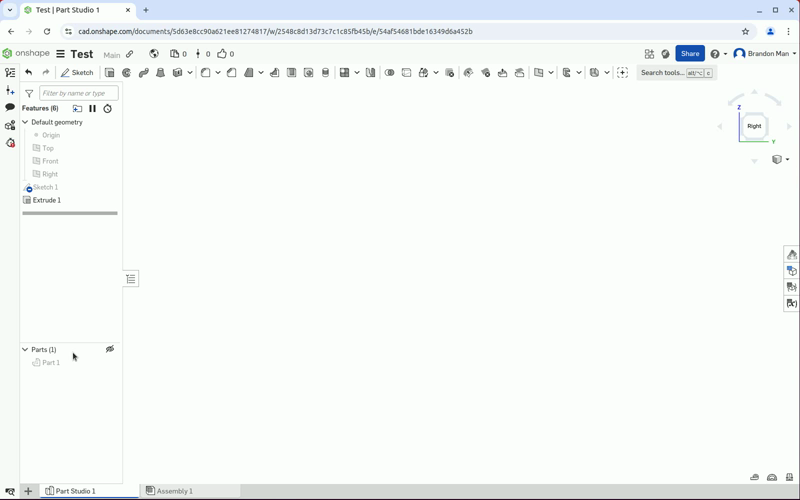
key(shift+y)
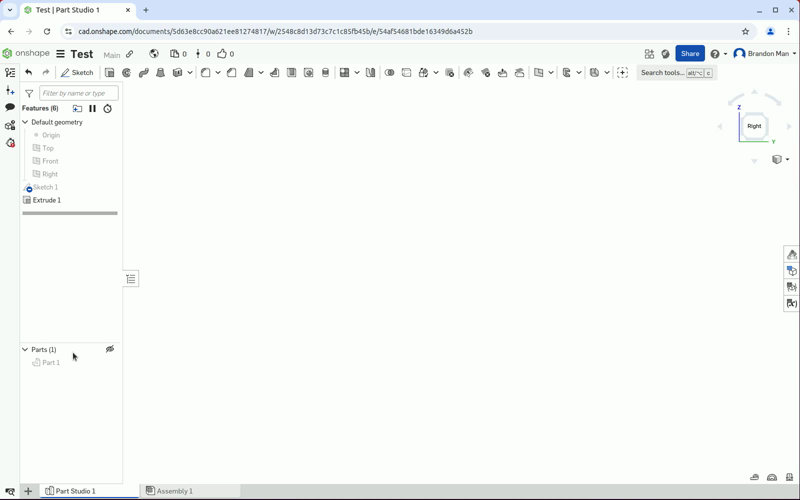
key(shift+s)
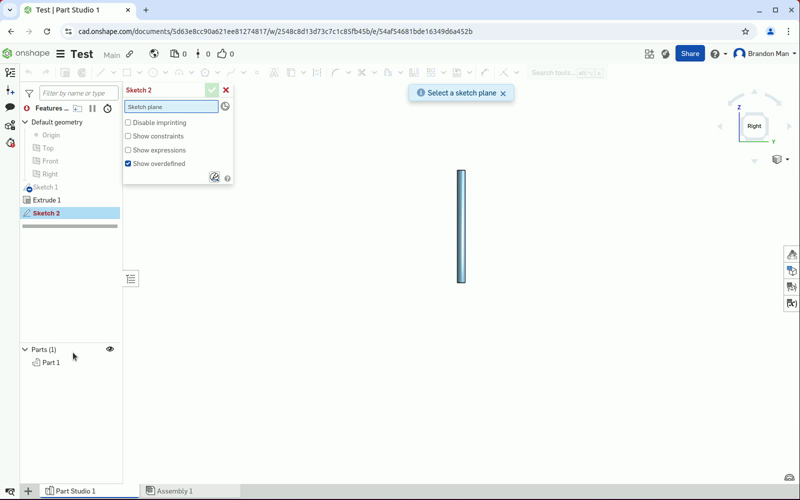
mouse_move(73, 176)
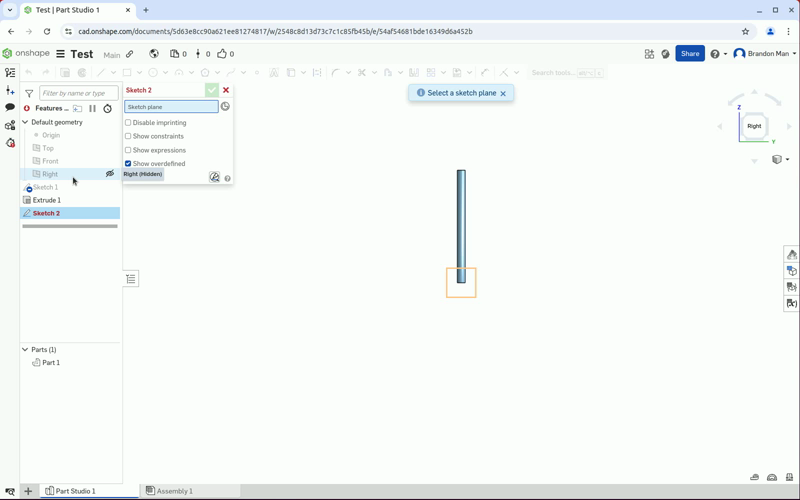
click(73, 176)
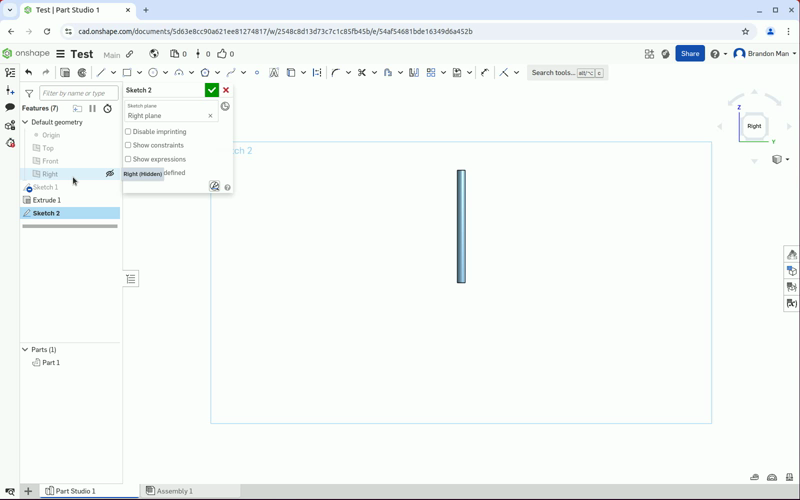
mouse_move(73, 352)
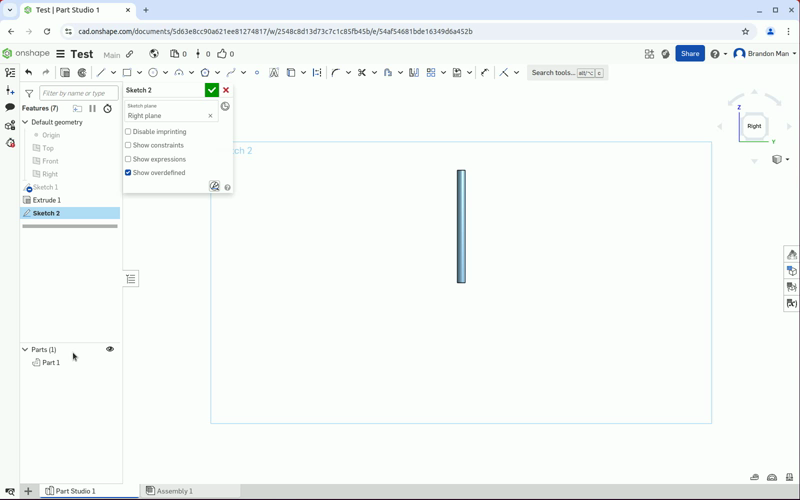
key(y)
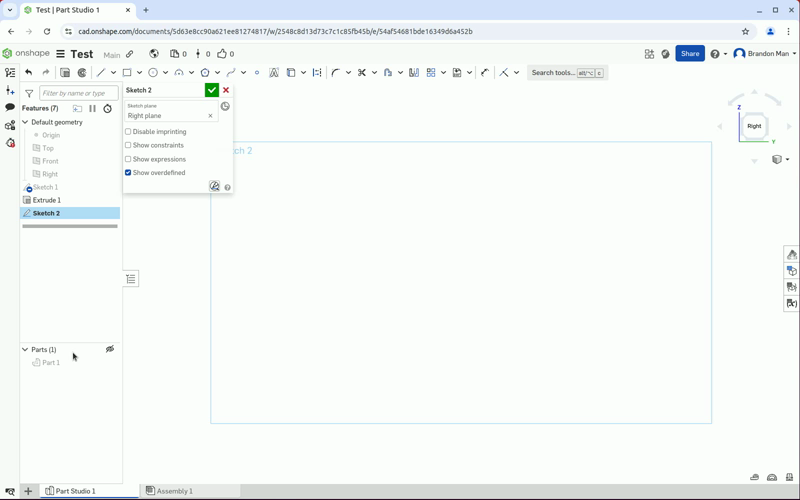
key(c)
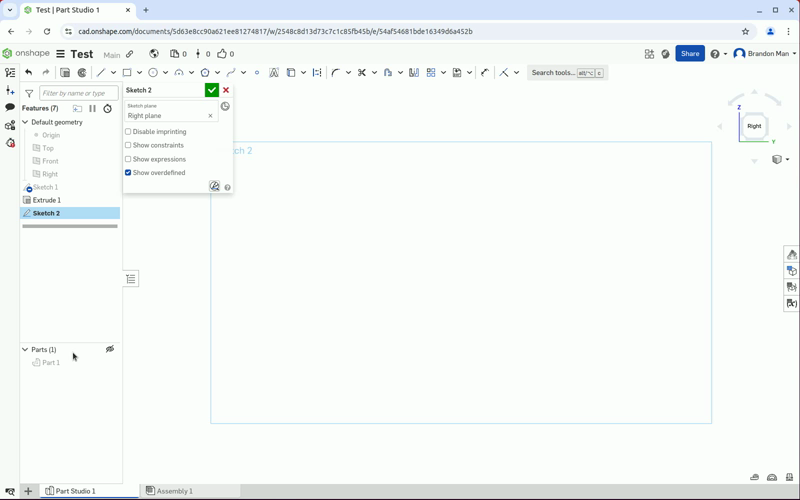
key_down(shift)
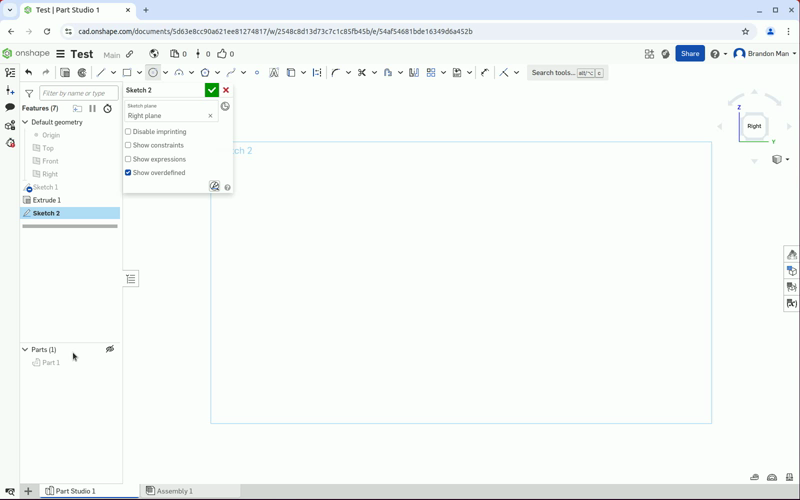
mouse_move(460, 286)
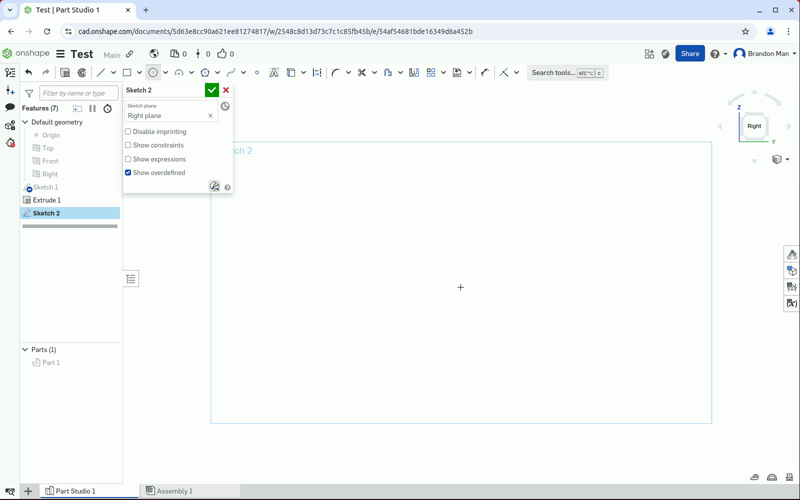
click(460, 286)
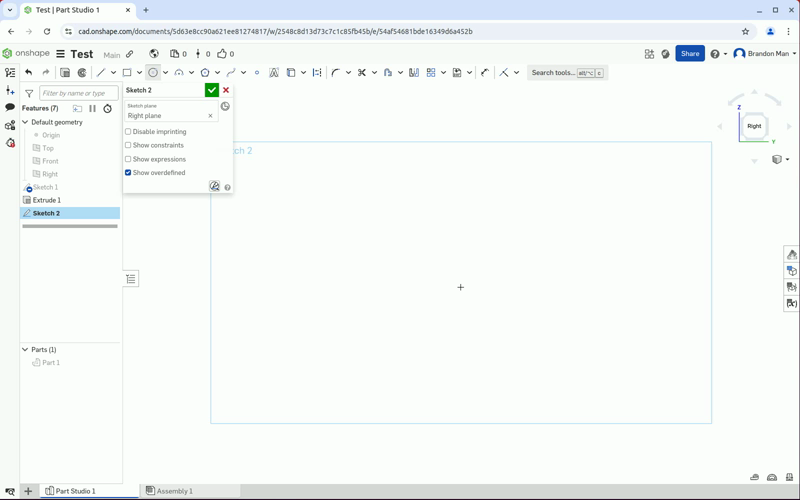
key_up(shift)
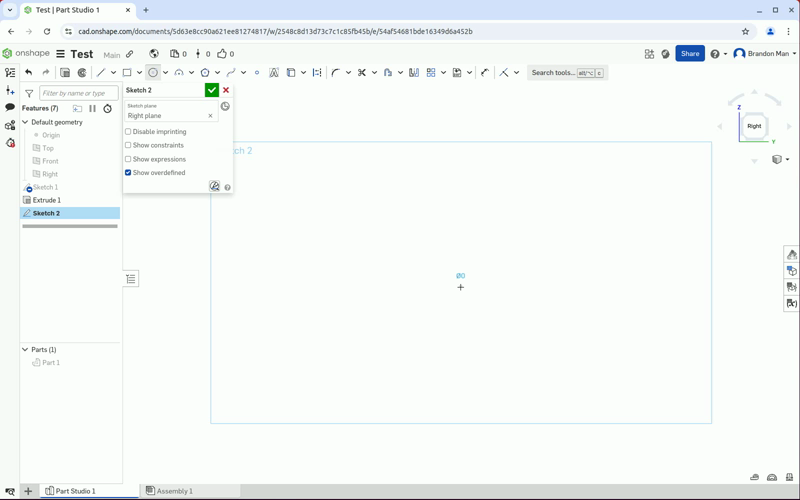
mouse_move(465, 286)
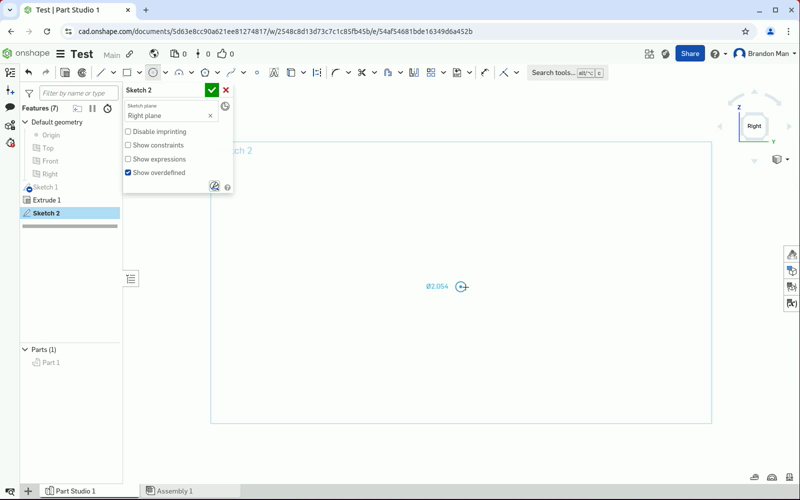
click(465, 286)
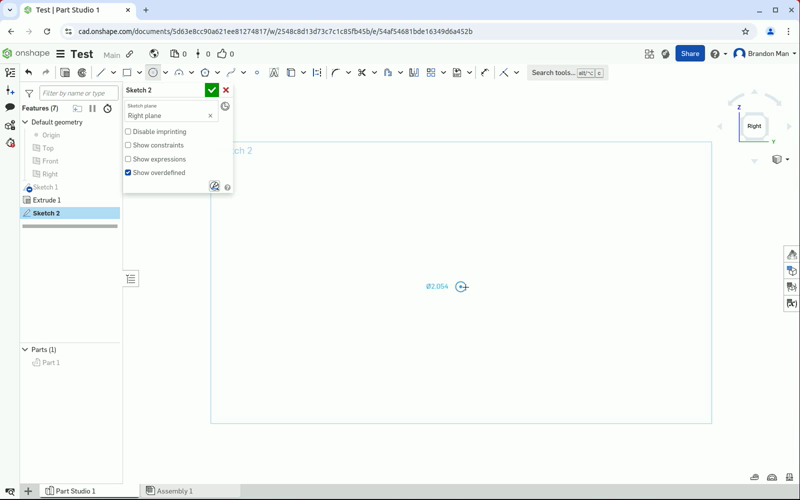
key(esc)
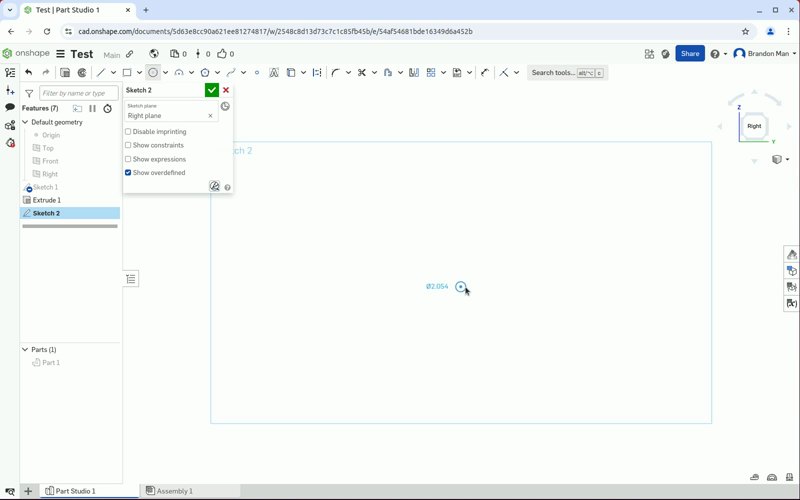
mouse_move(458, 290)
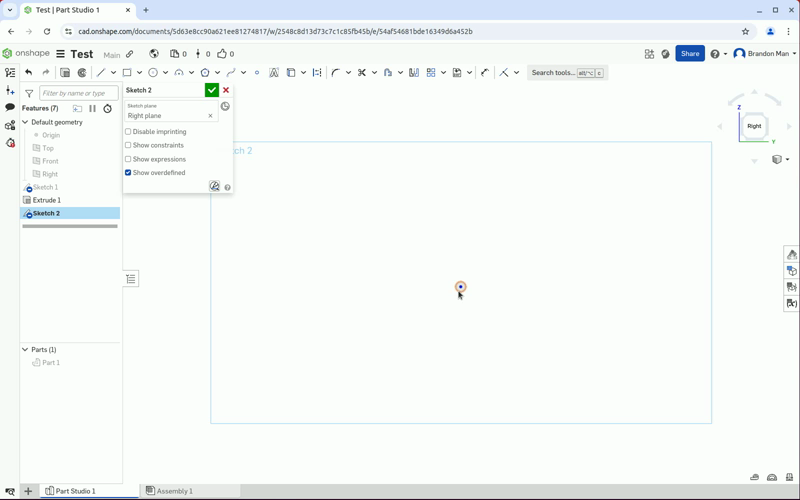
scroll(6)
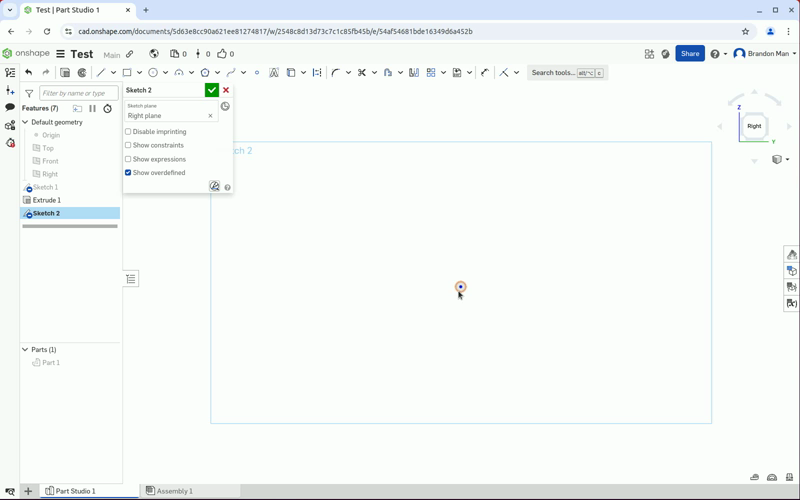
scroll(6)
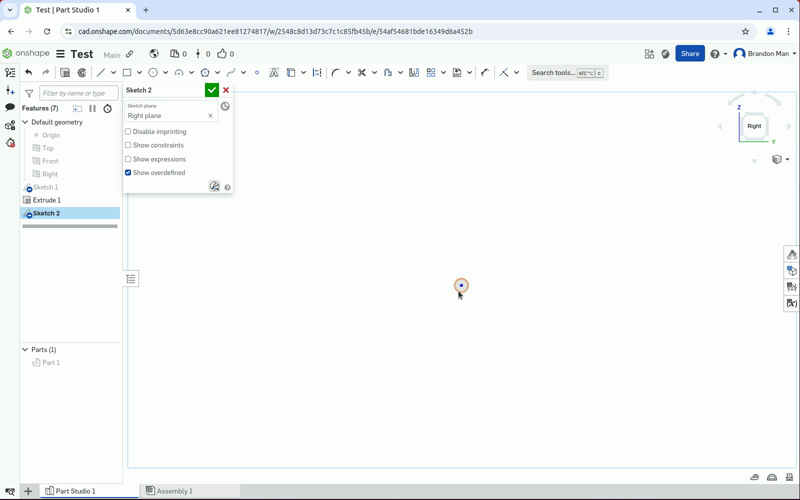
scroll(6)
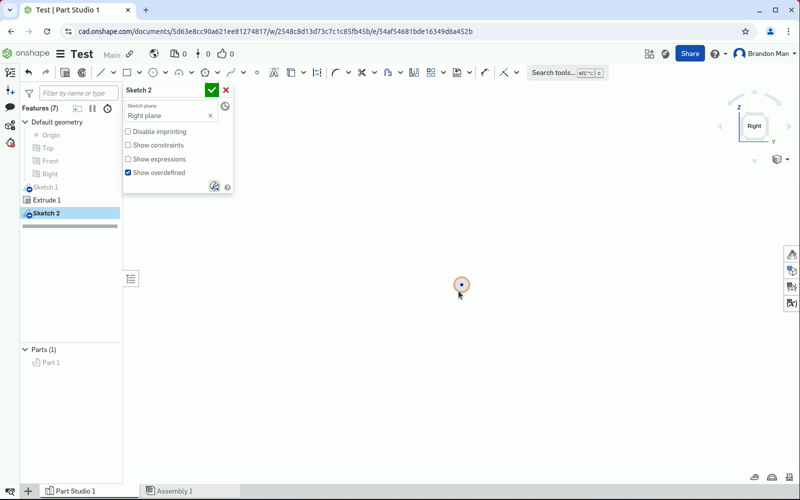
scroll(6)
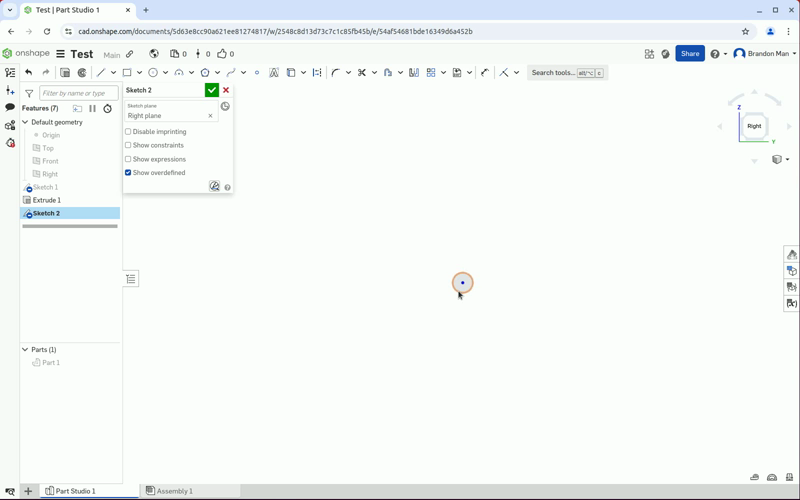
scroll(6)
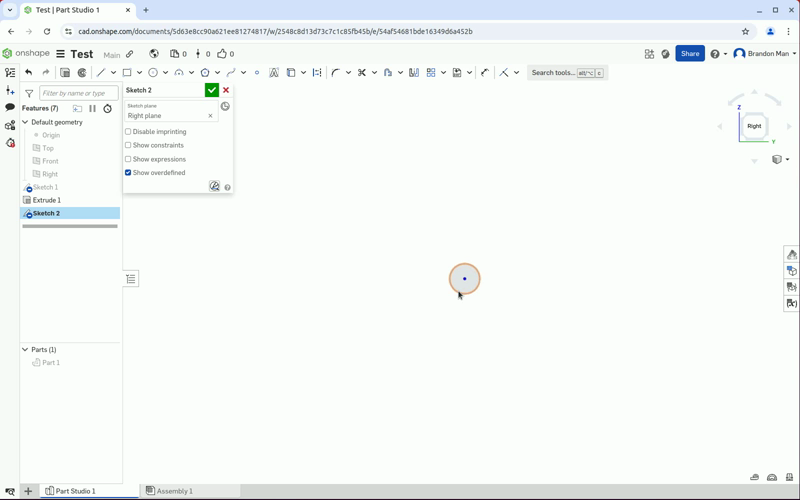
scroll(6)
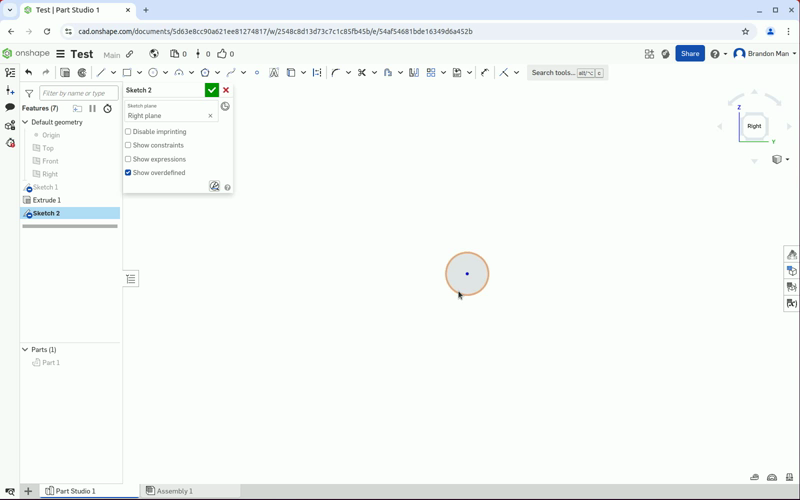
scroll(6)
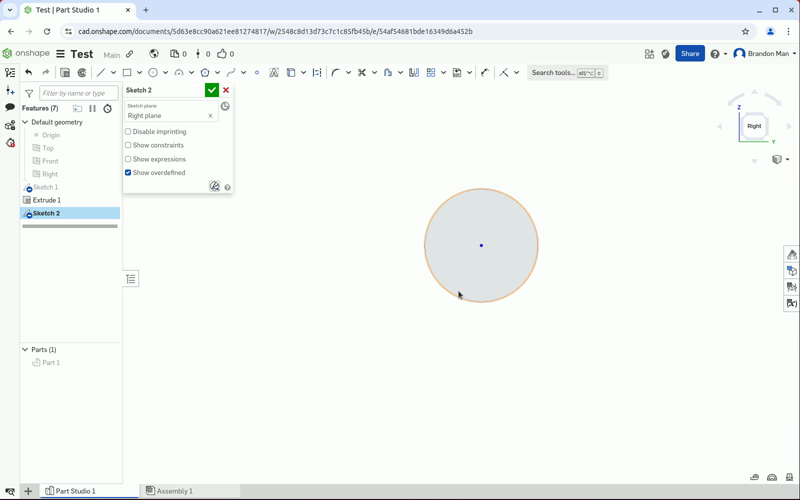
click(458, 290)
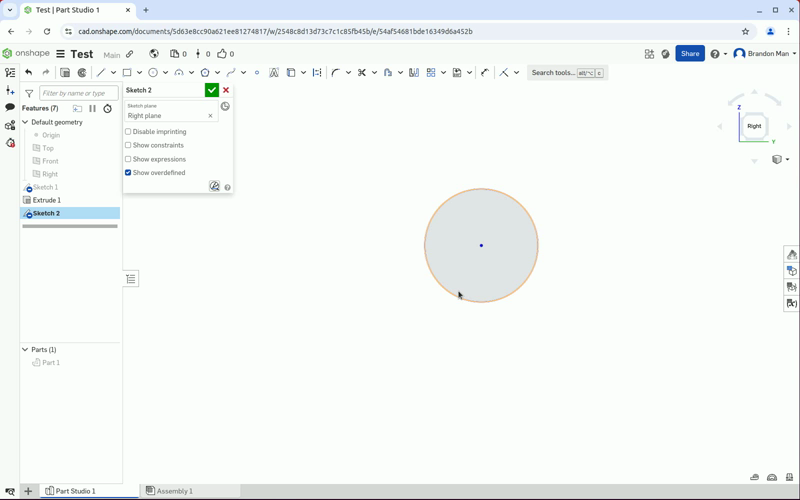
scroll(-6)
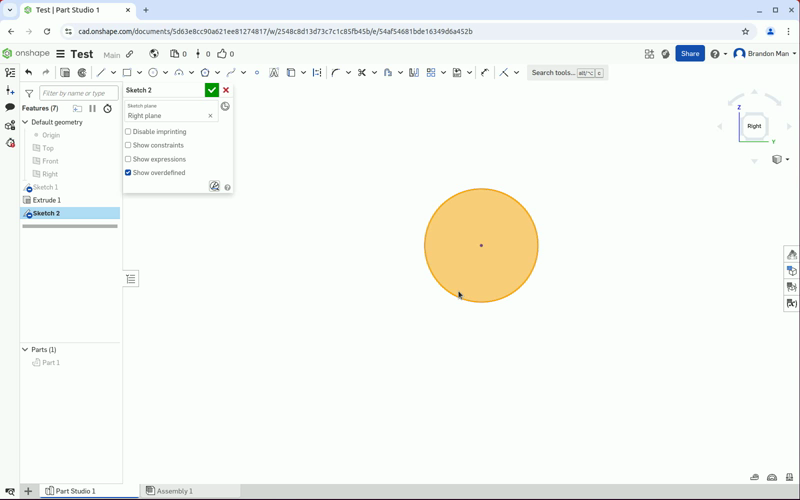
scroll(-6)
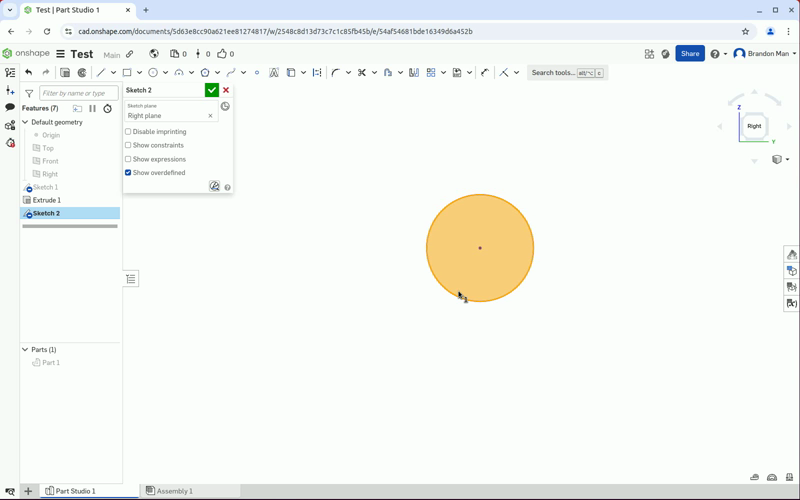
scroll(-6)
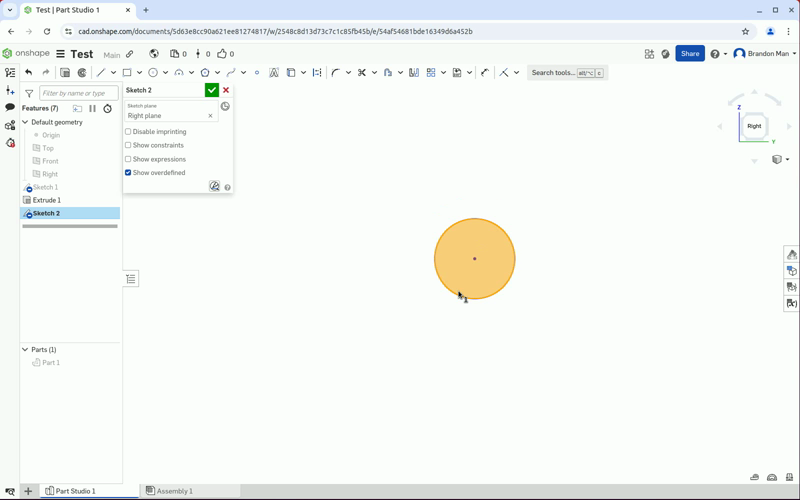
scroll(-6)
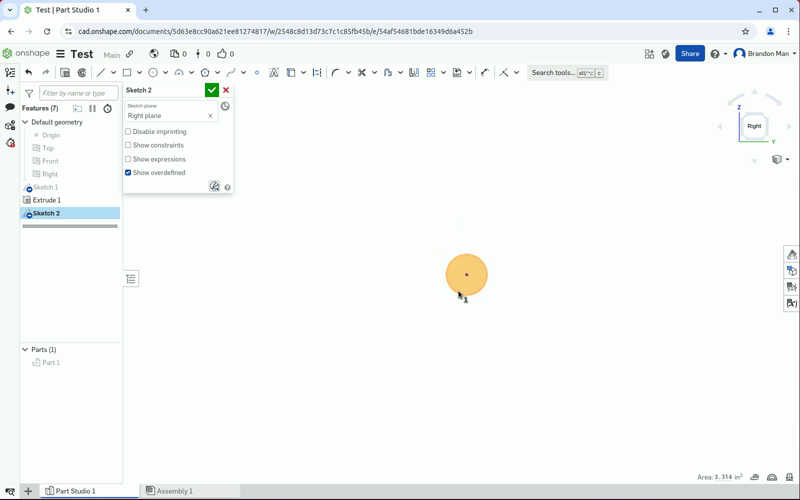
scroll(-6)
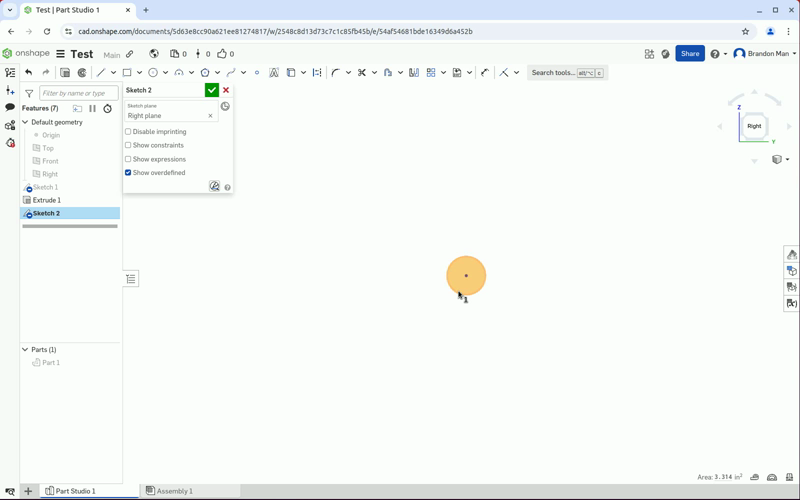
scroll(-6)
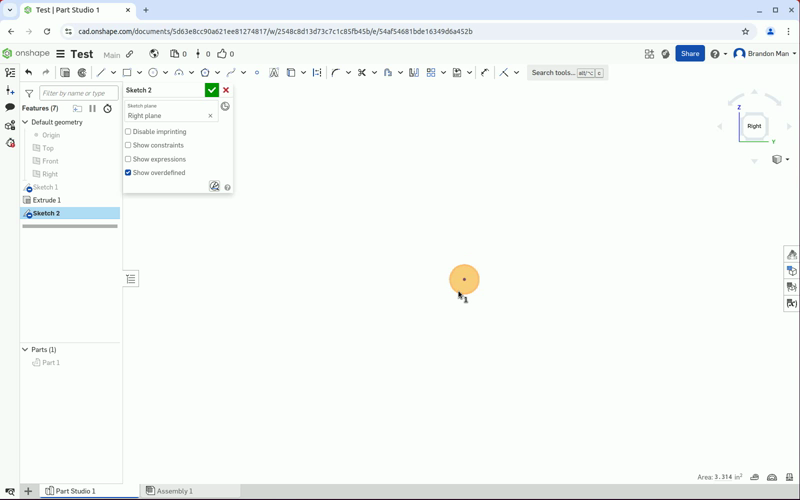
scroll(-6)
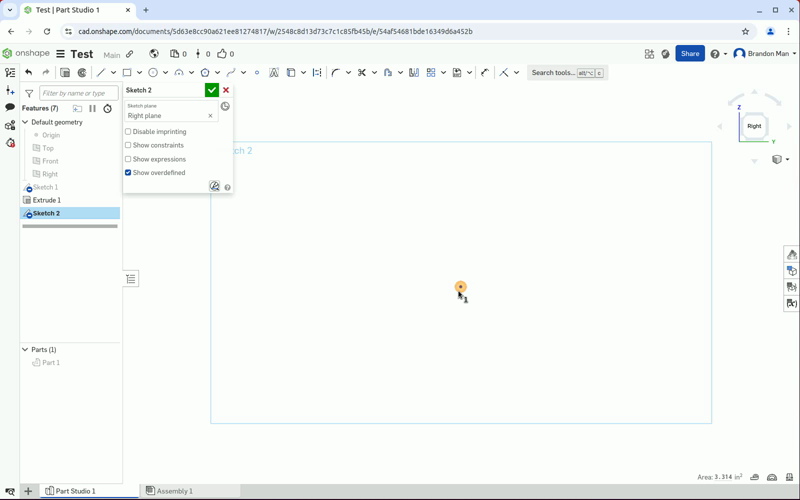
mouse_move(73, 352)
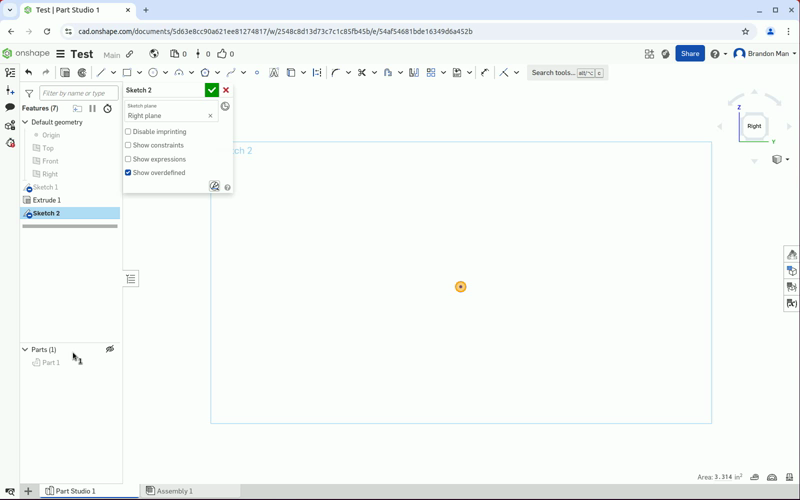
key(shift+y)
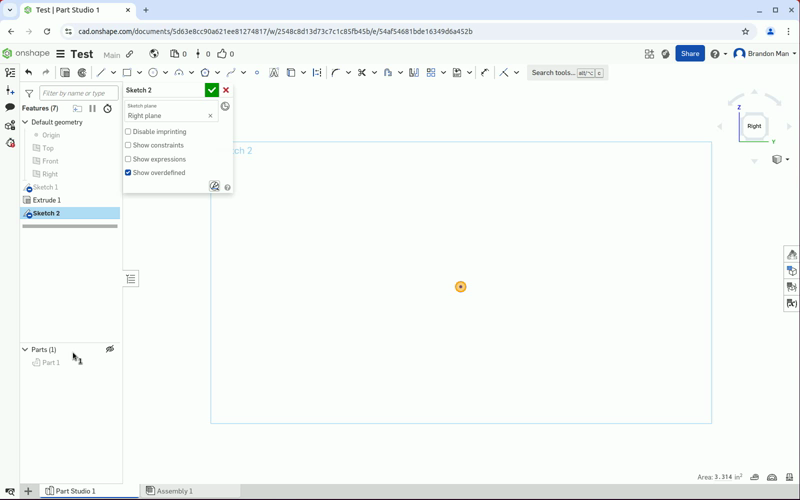
key(shift+e)
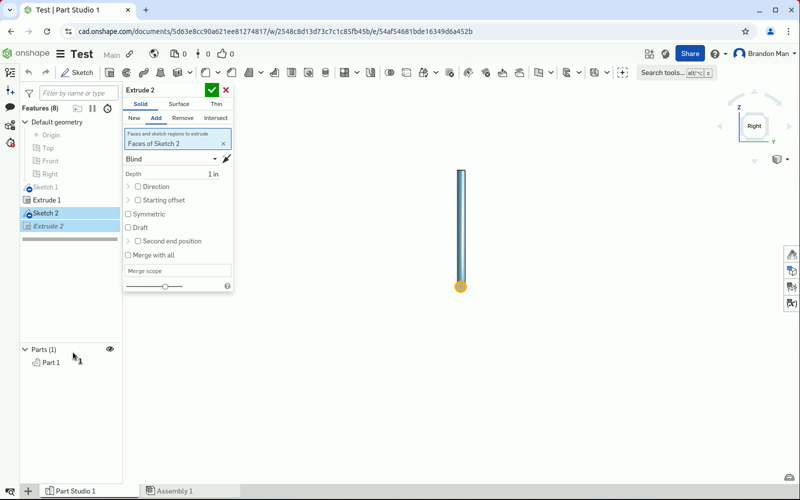
mouse_move(143, 106)
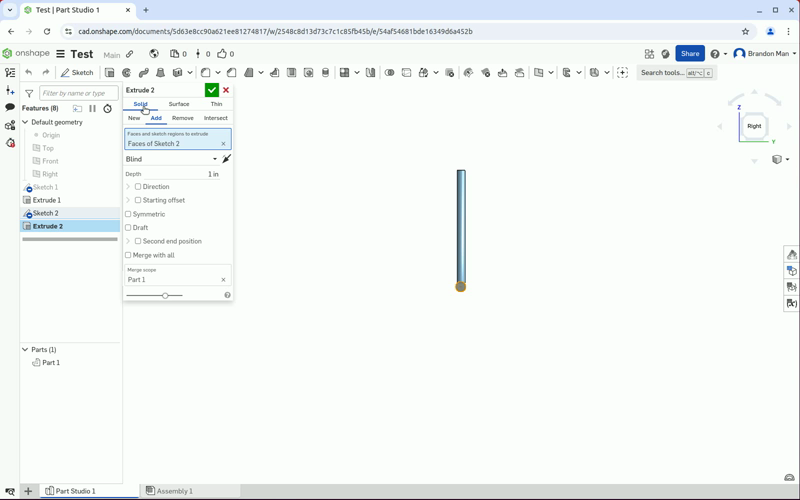
click(143, 106)
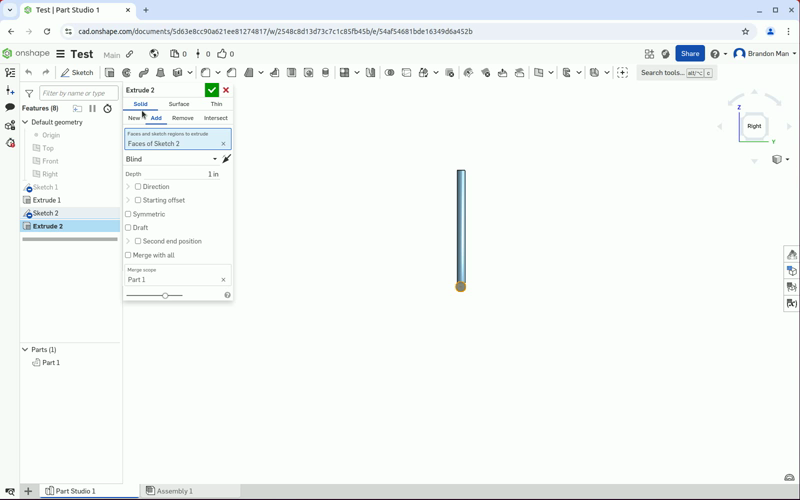
mouse_move(137, 120)
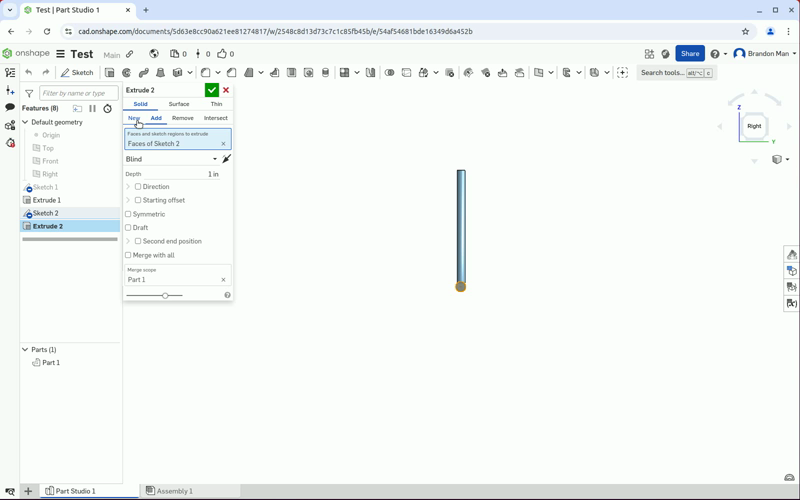
click(137, 120)
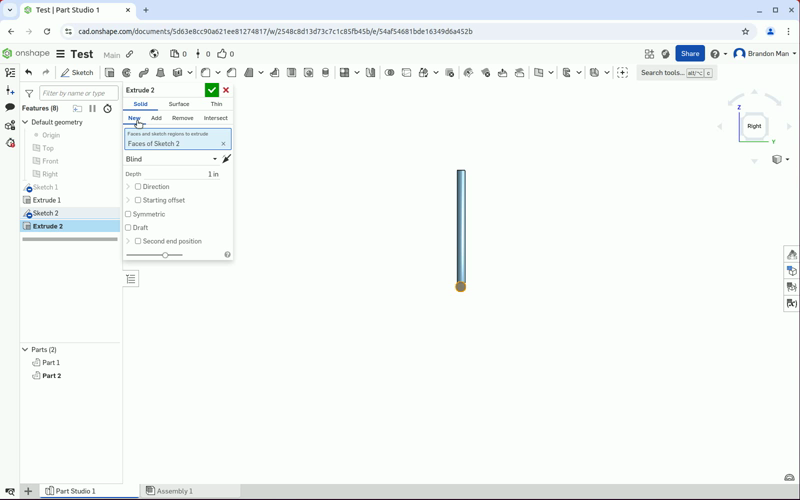
key(tab, 4)
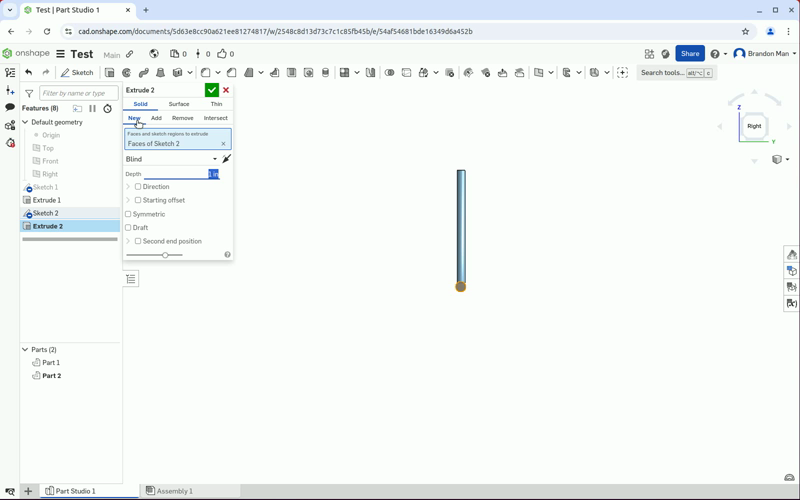
text(1.444)
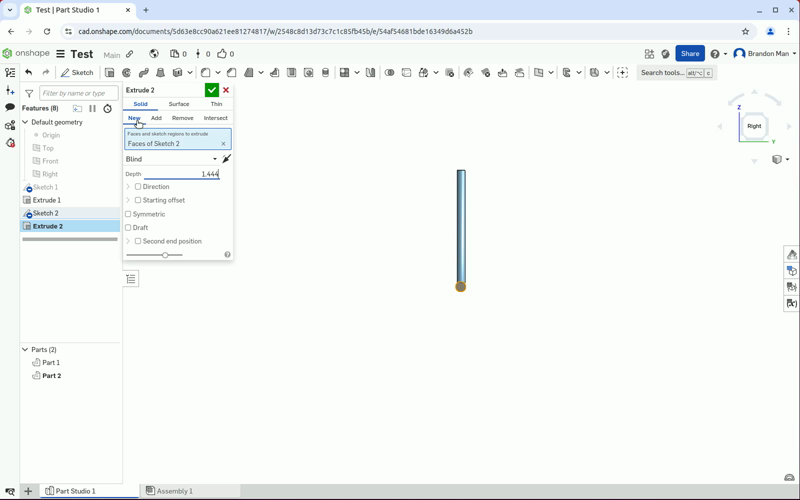
key(tab, 3)
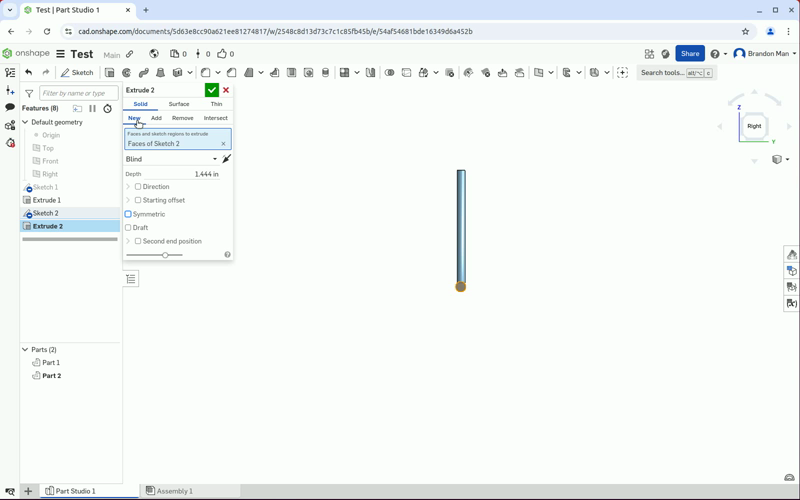
key(space)
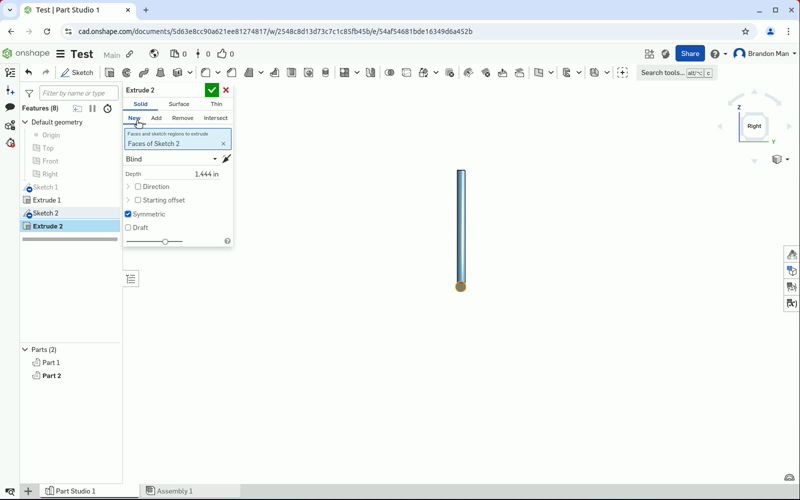
key(enter)
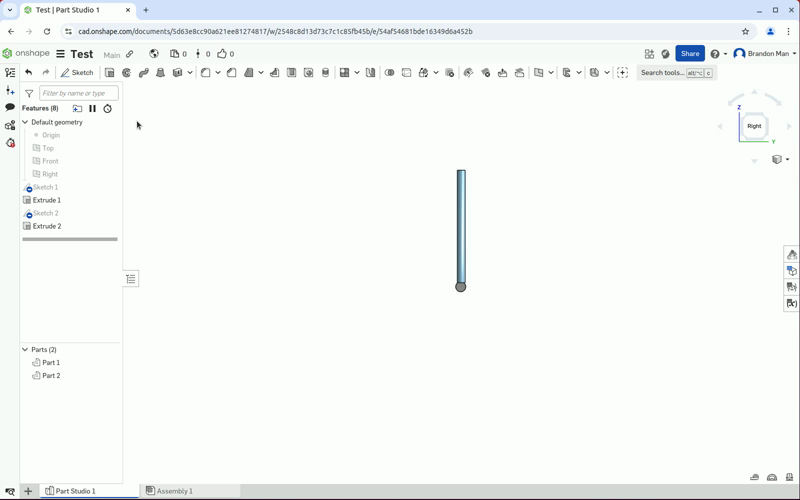
key(shift+h)
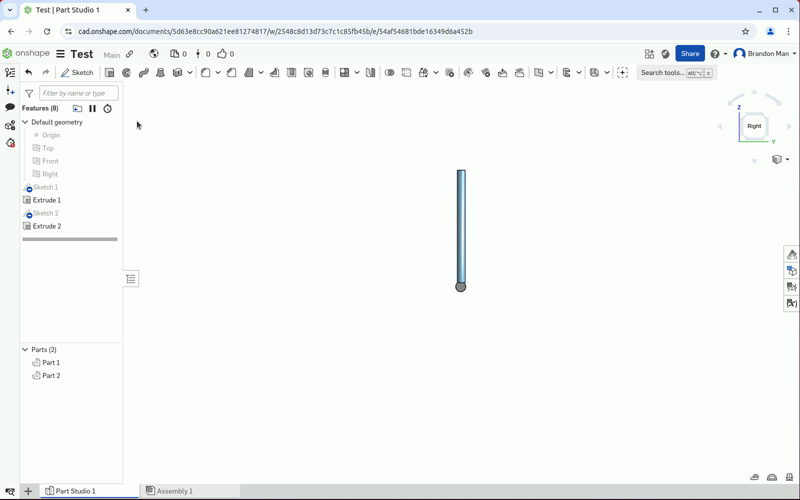
key(shift+h)
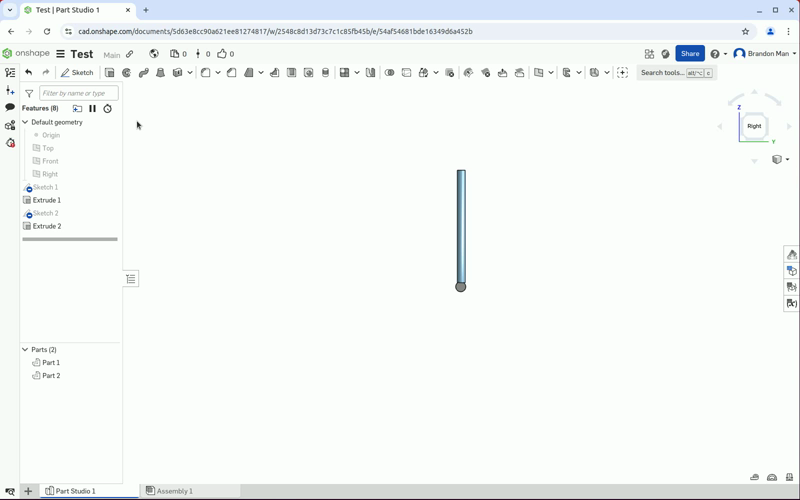
mouse_move(73, 189)
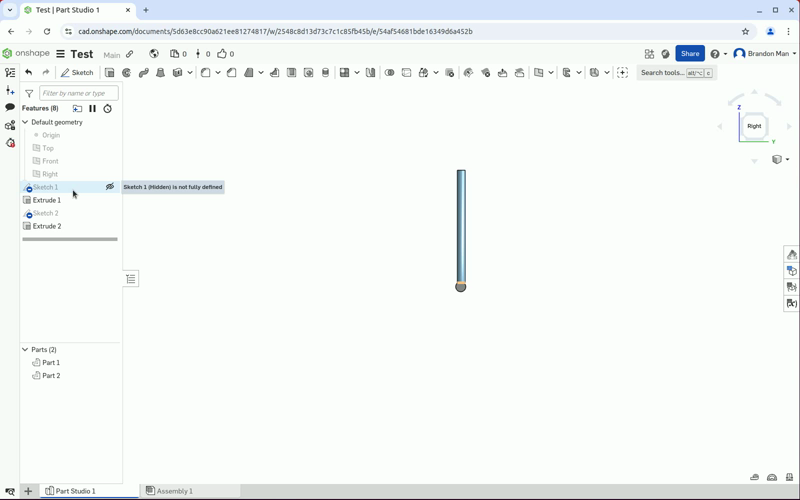
click(73, 189)
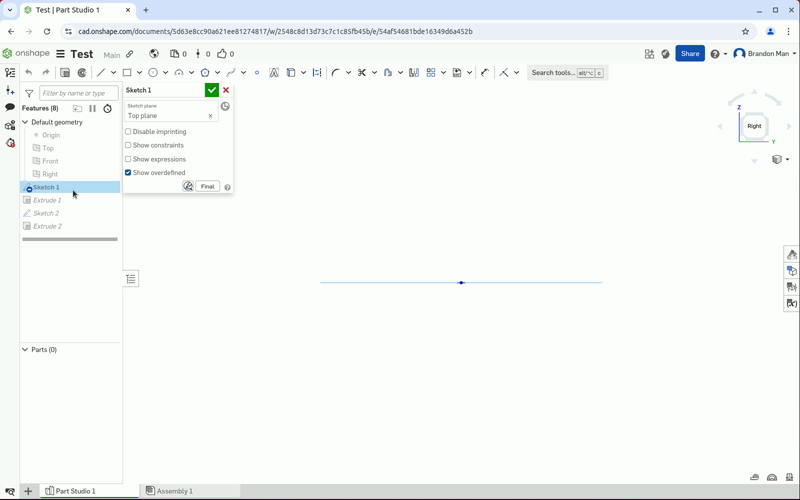
mouse_move(229, 92)
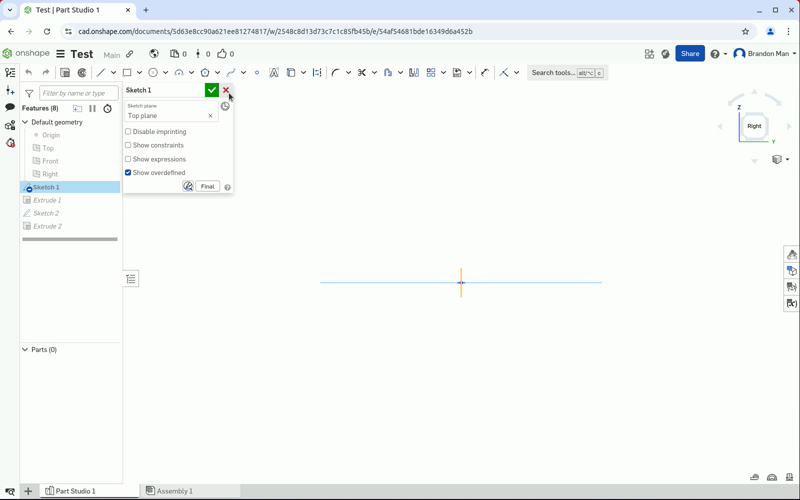
click(229, 92)
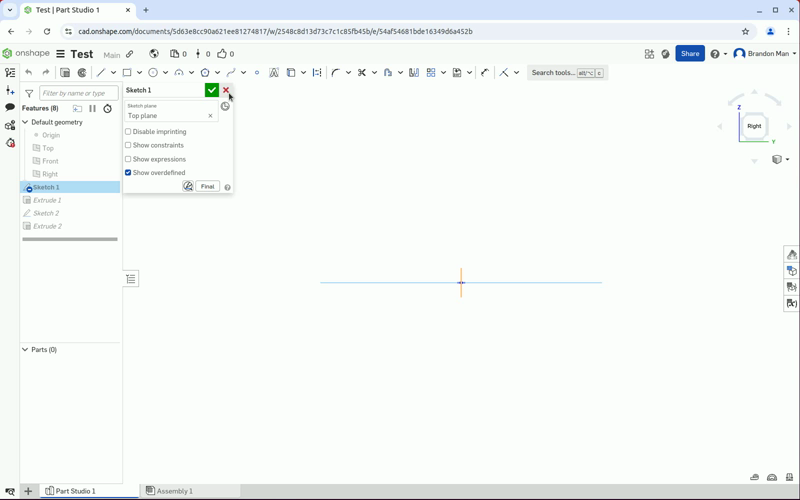
key(shift+s)
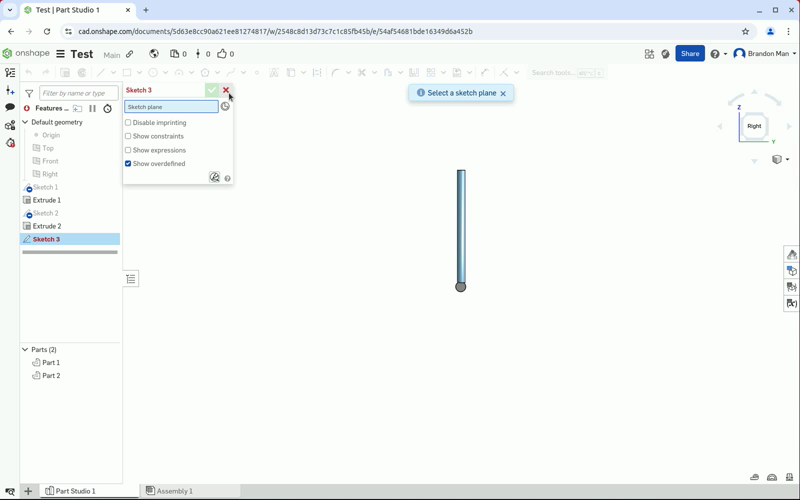
mouse_move(73, 176)
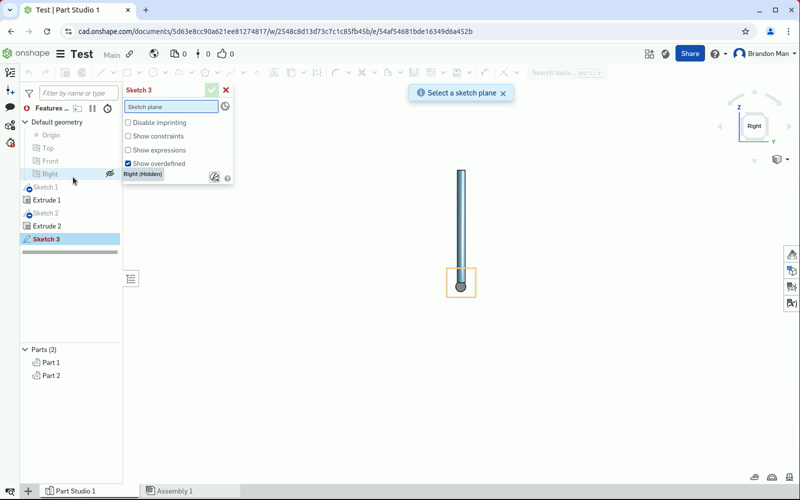
click(73, 176)
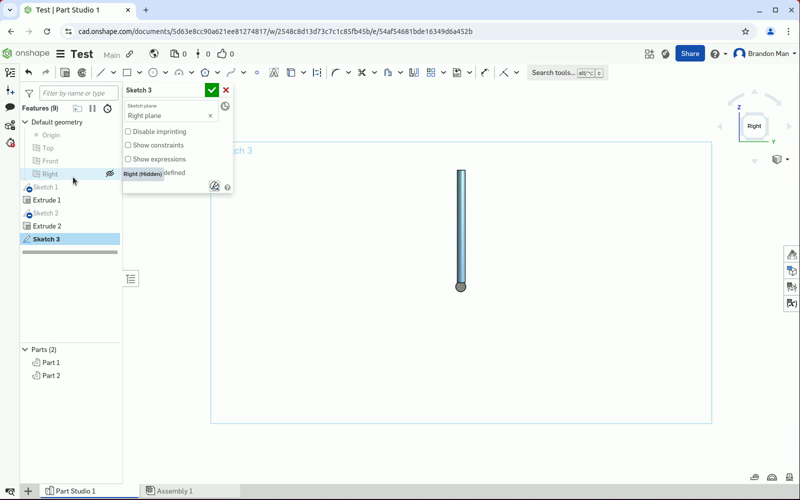
mouse_move(73, 352)
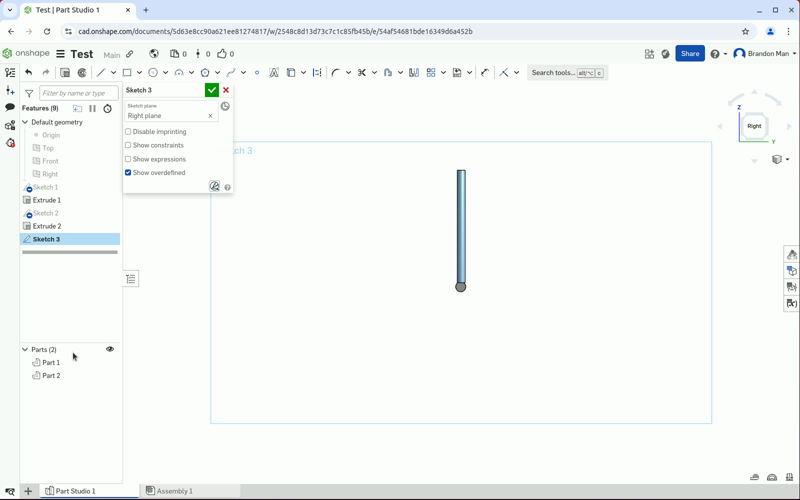
key(y)
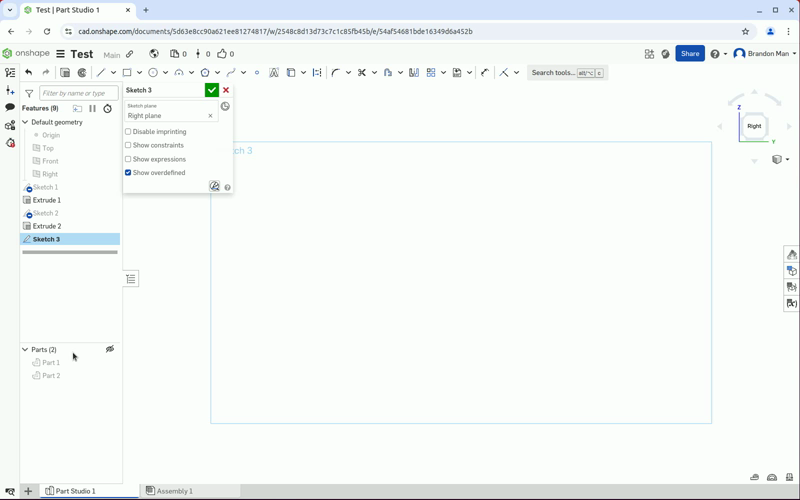
key(c)
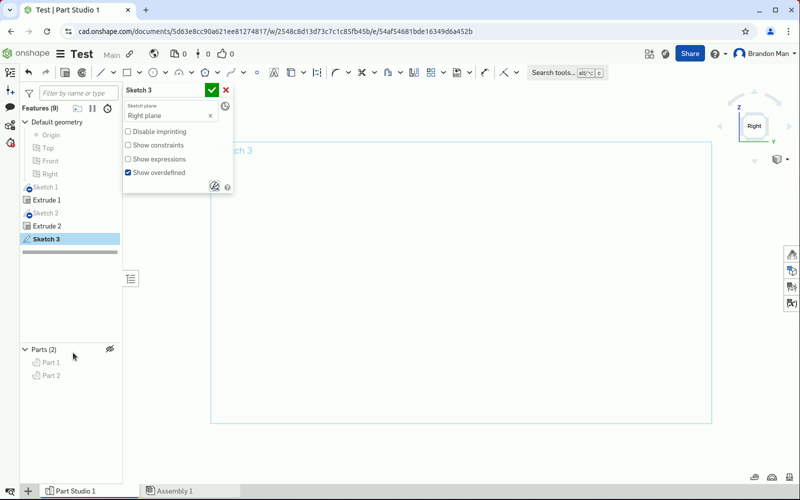
key_down(shift)
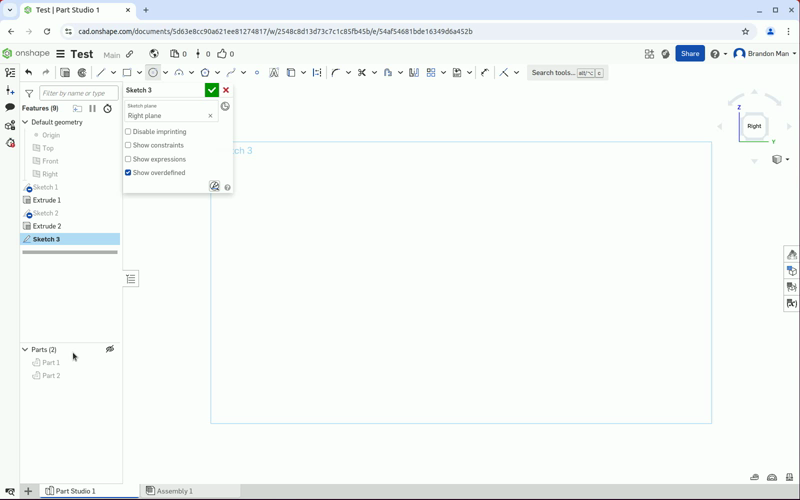
mouse_move(460, 286)
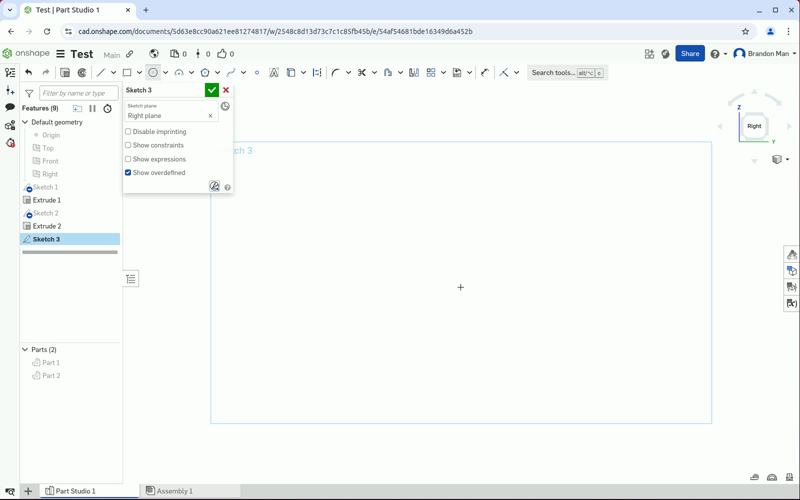
click(460, 286)
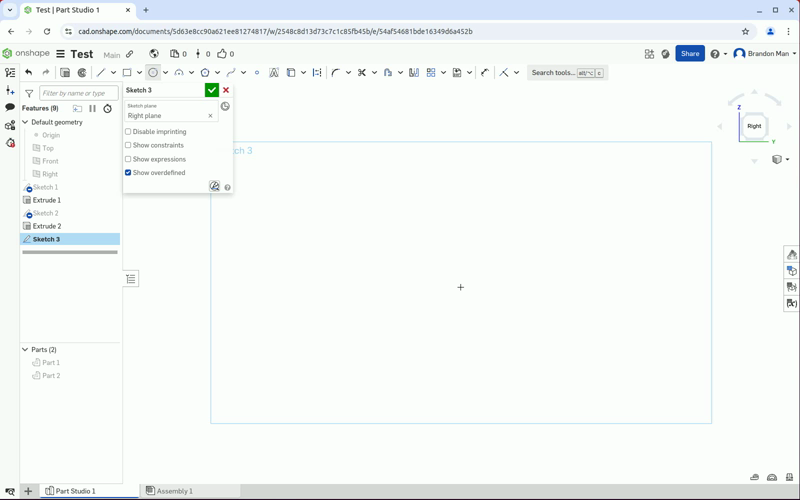
key_up(shift)
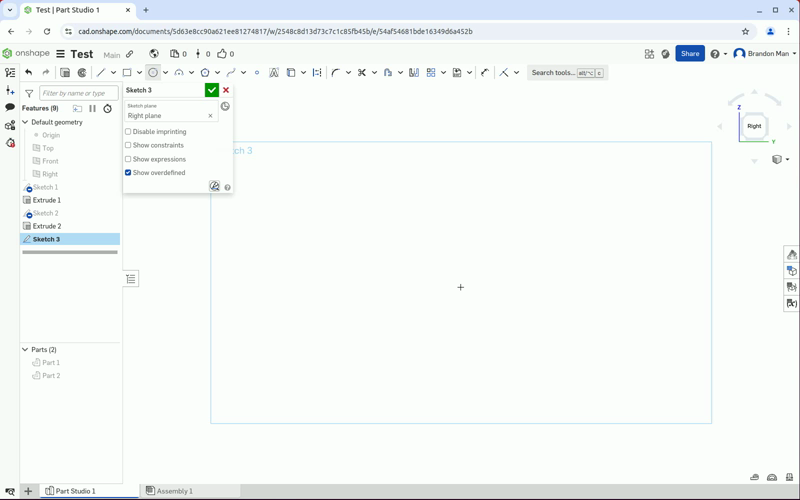
mouse_move(465, 286)
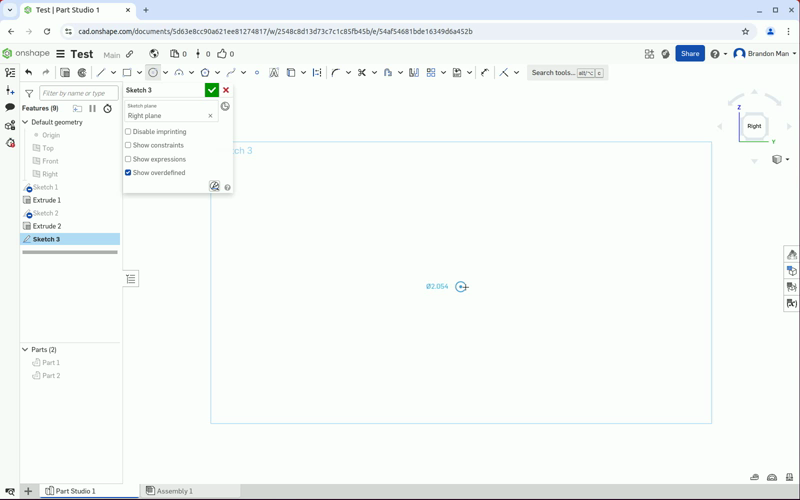
click(465, 286)
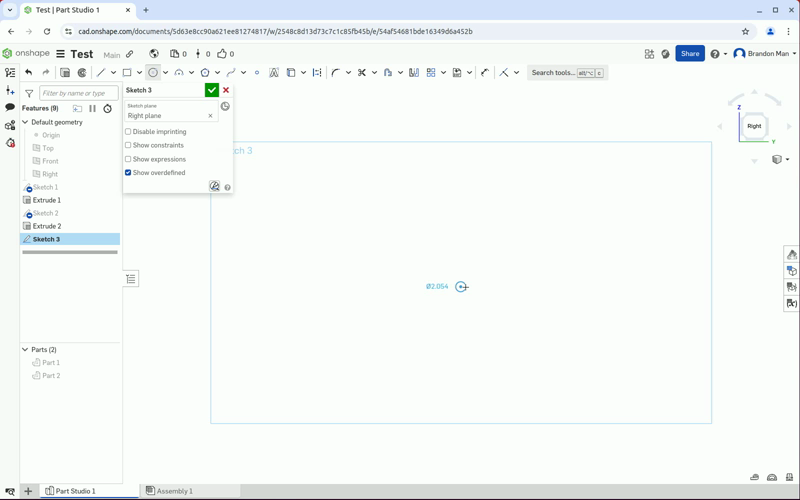
key(esc)
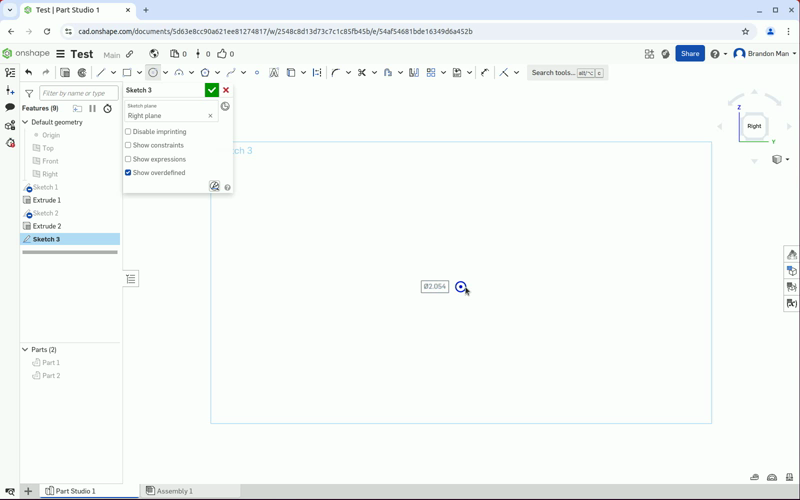
key(c)
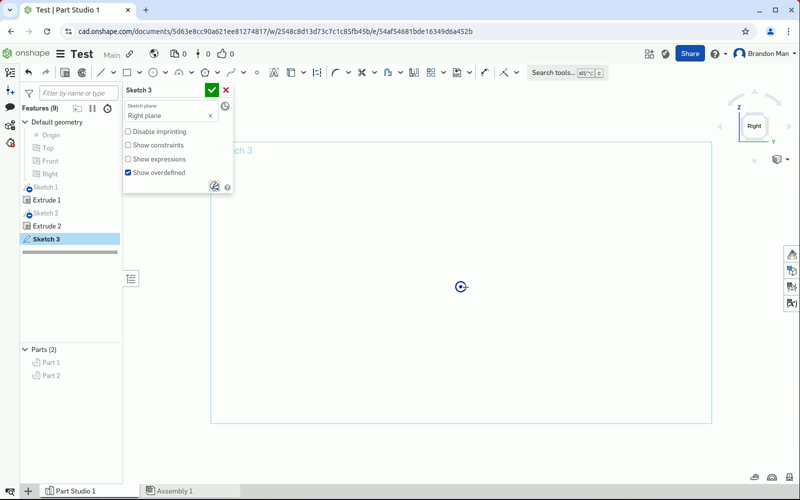
key_down(shift)
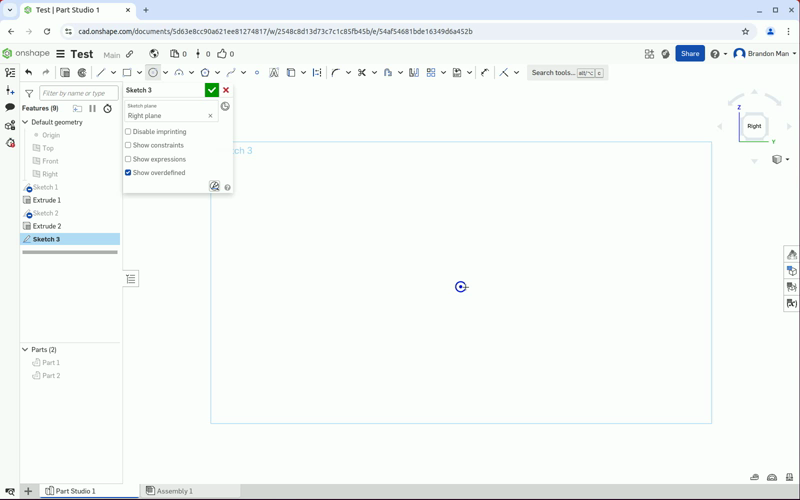
mouse_move(460, 286)
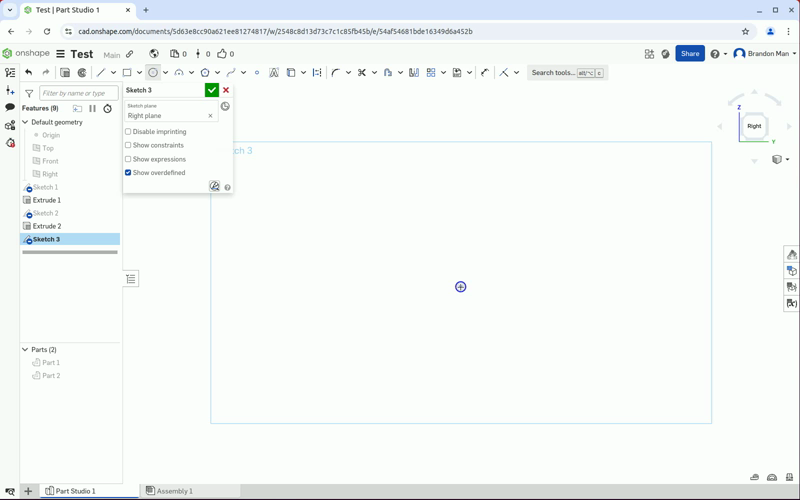
click(460, 286)
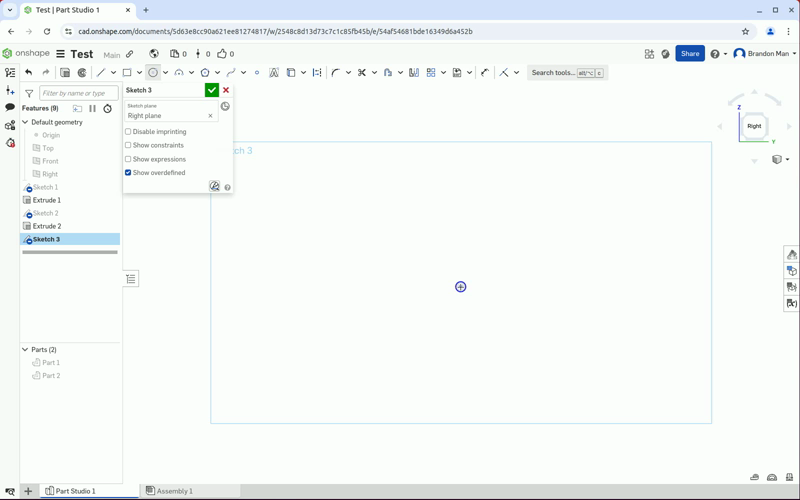
key_up(shift)
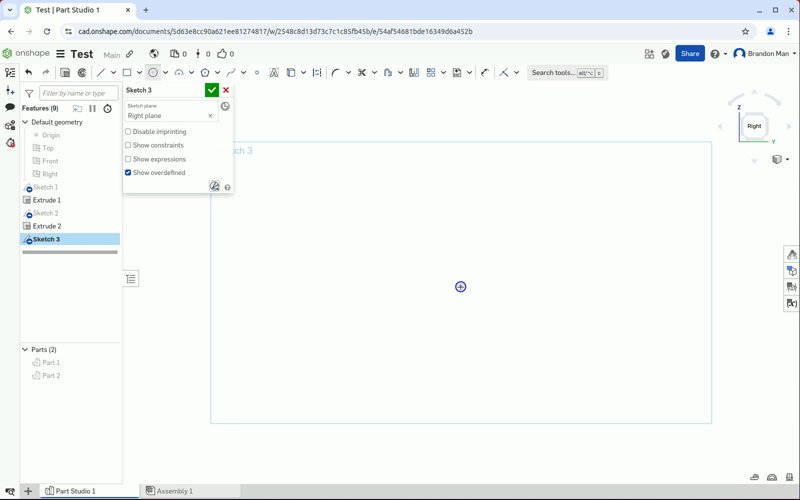
mouse_move(464, 286)
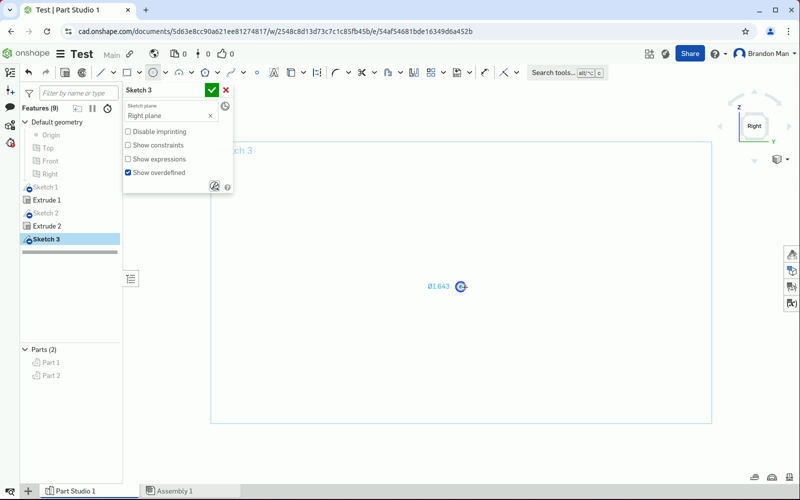
scroll(6)
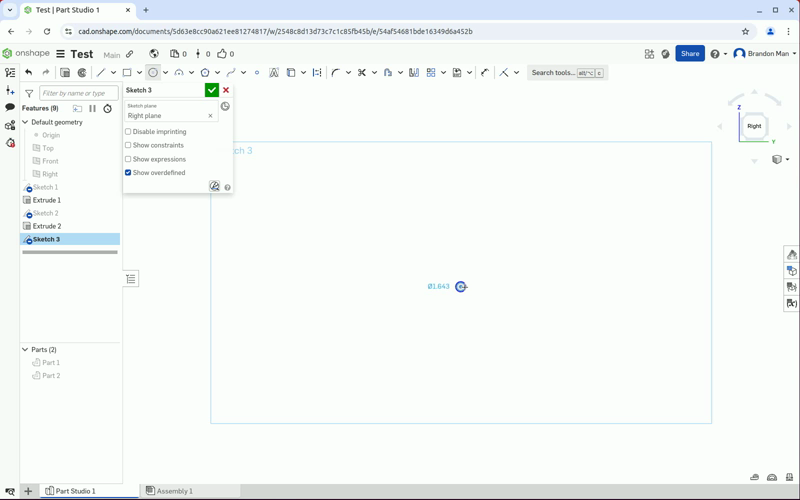
scroll(6)
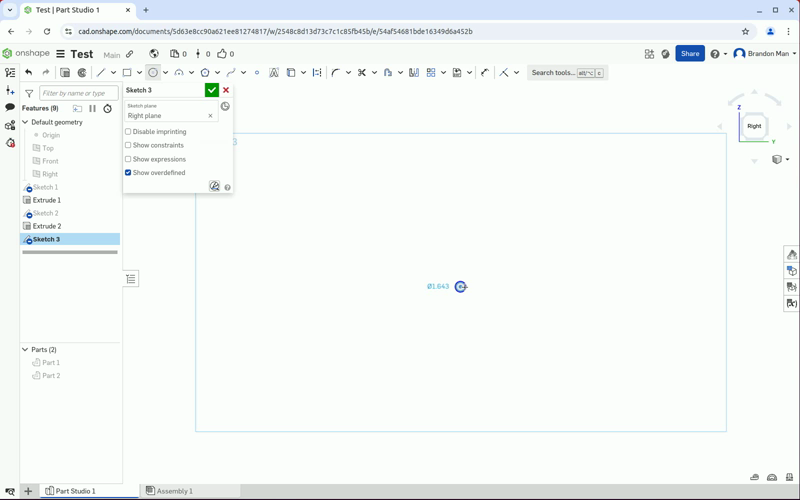
scroll(6)
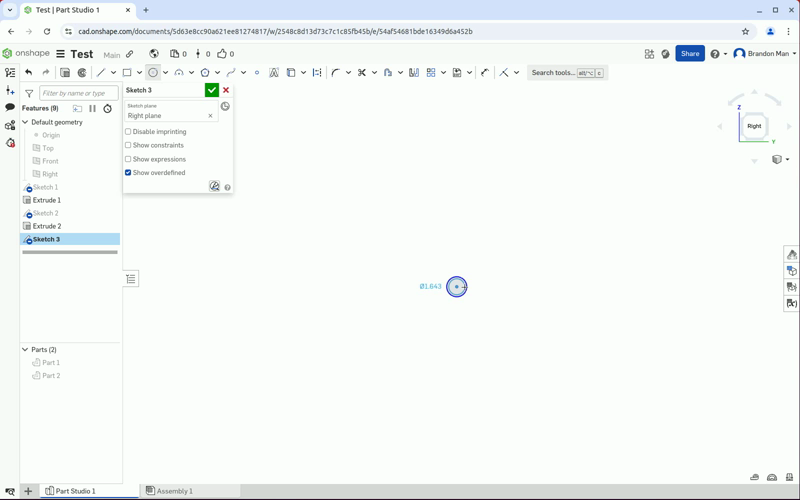
scroll(6)
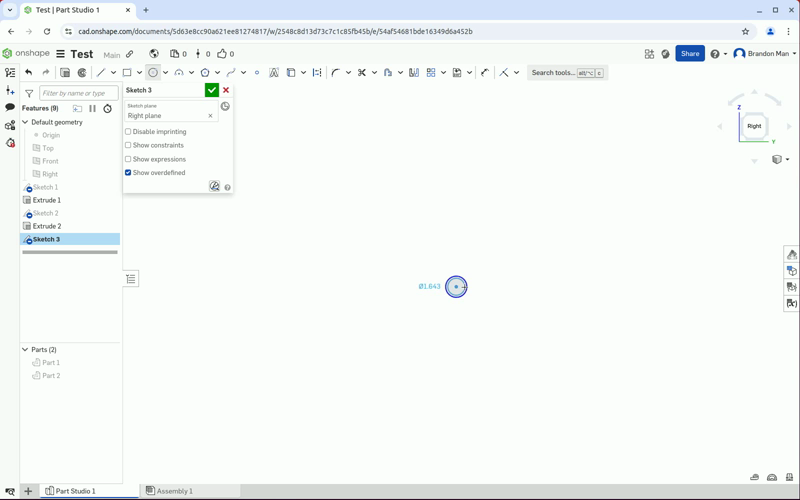
scroll(6)
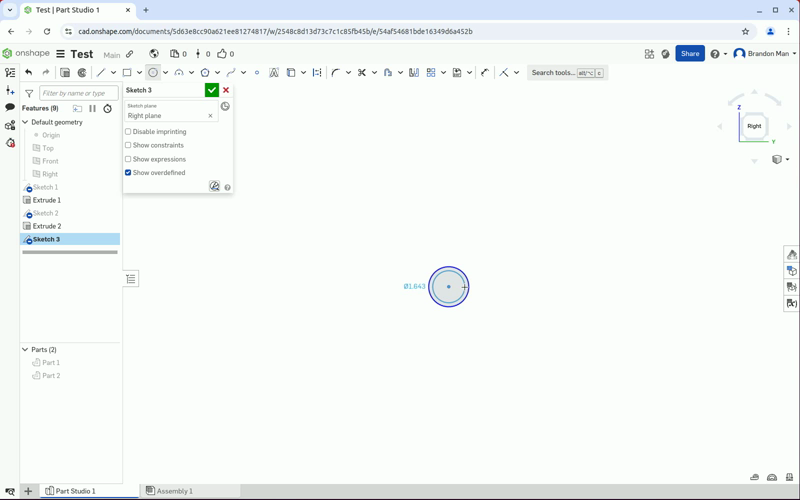
scroll(6)
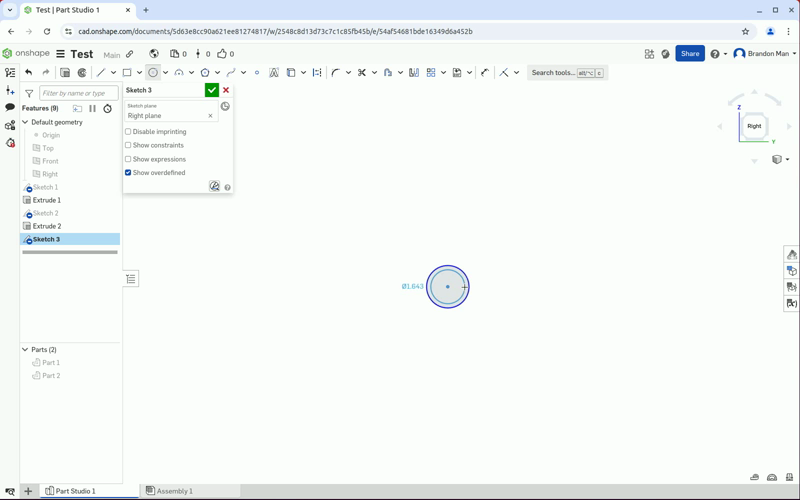
scroll(6)
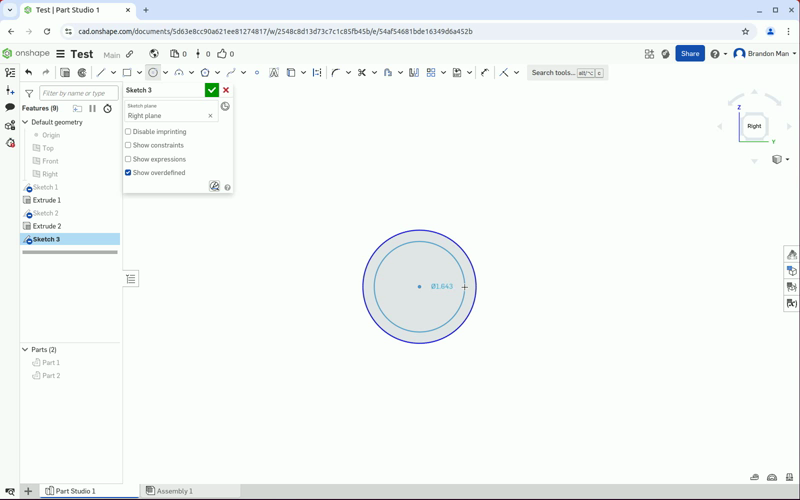
click(464, 286)
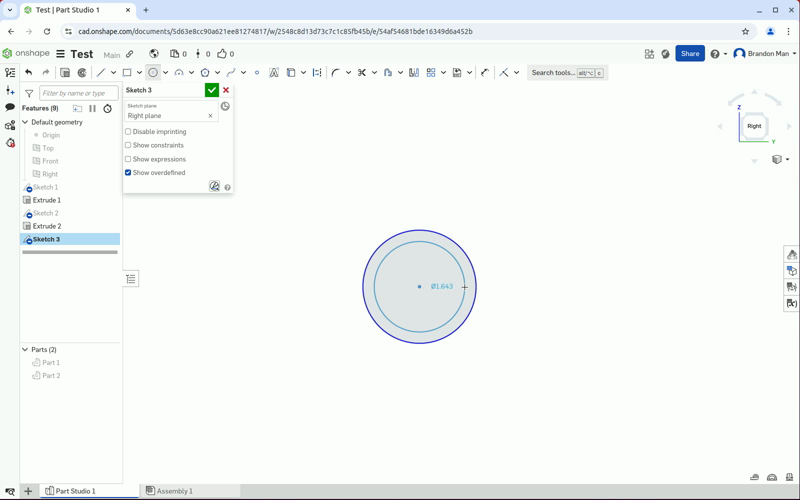
scroll(-6)
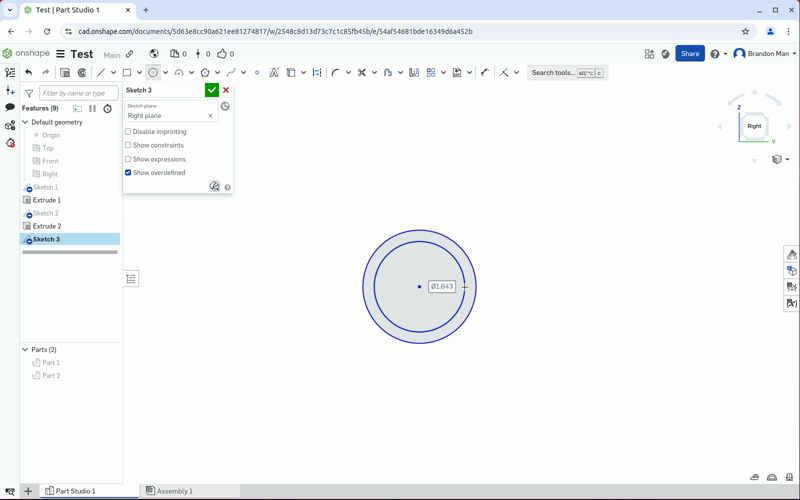
scroll(-6)
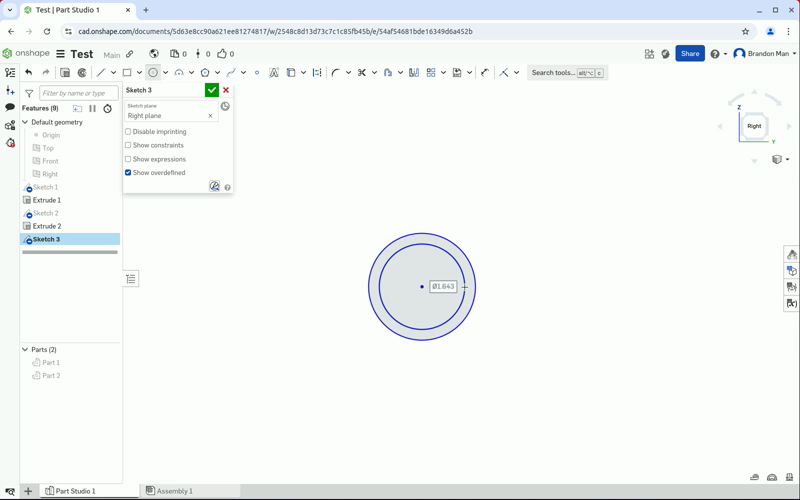
scroll(-6)
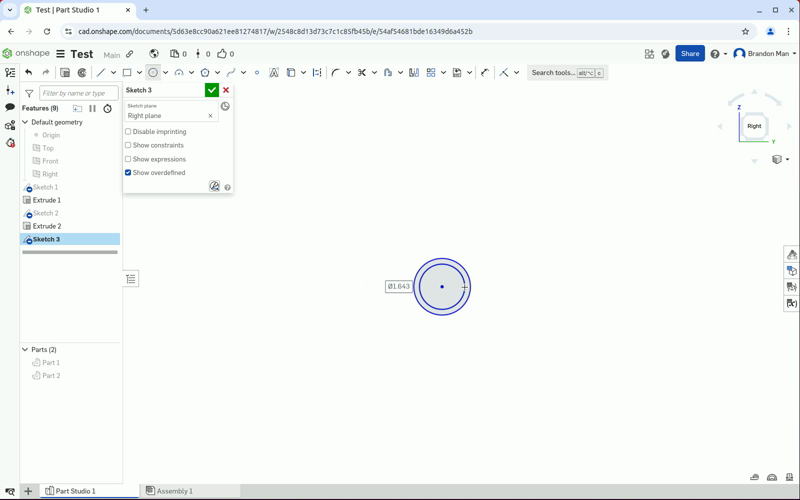
scroll(-6)
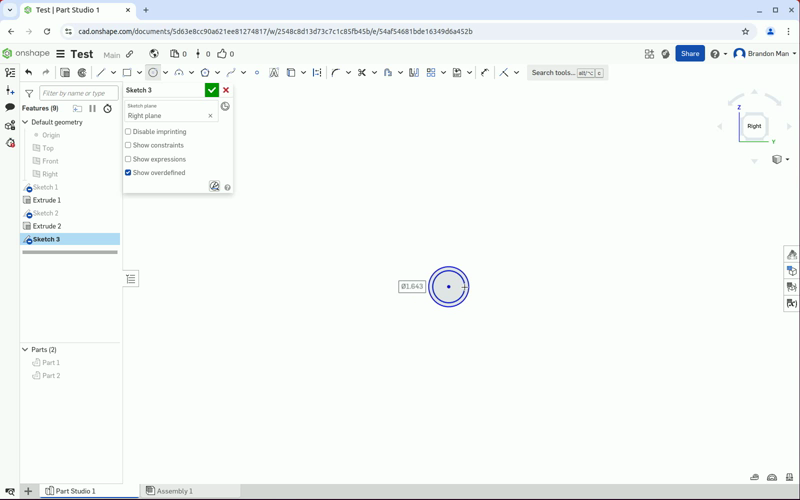
scroll(-6)
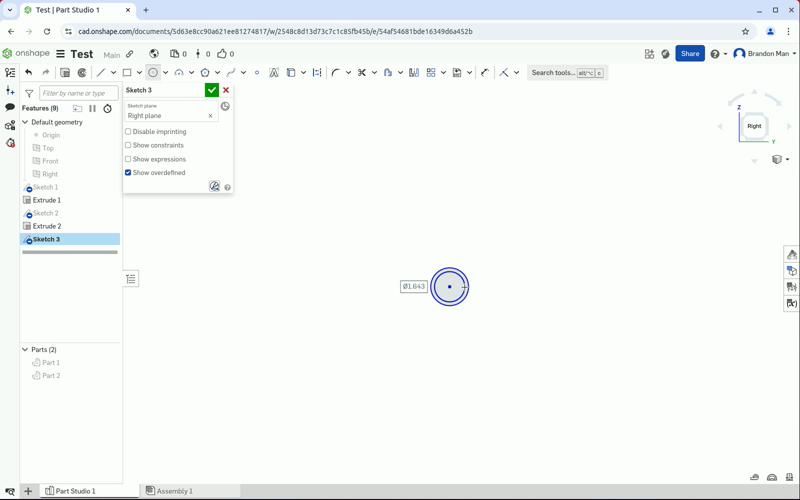
scroll(-6)
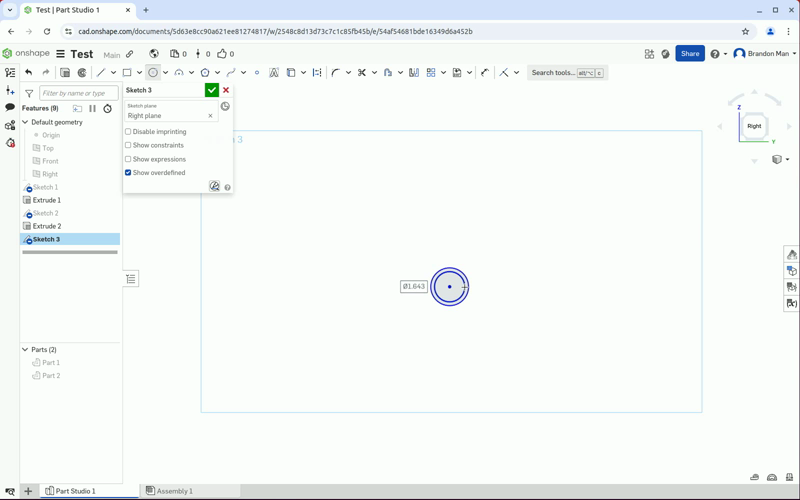
scroll(-6)
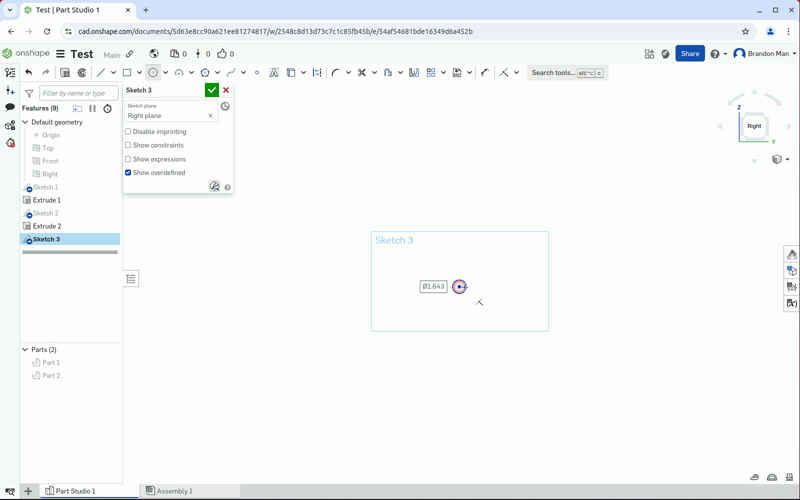
key(esc)
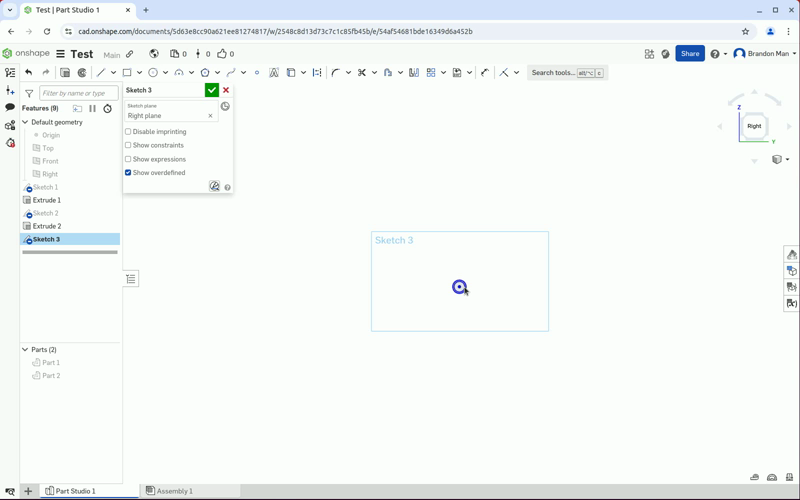
mouse_move(463, 282)
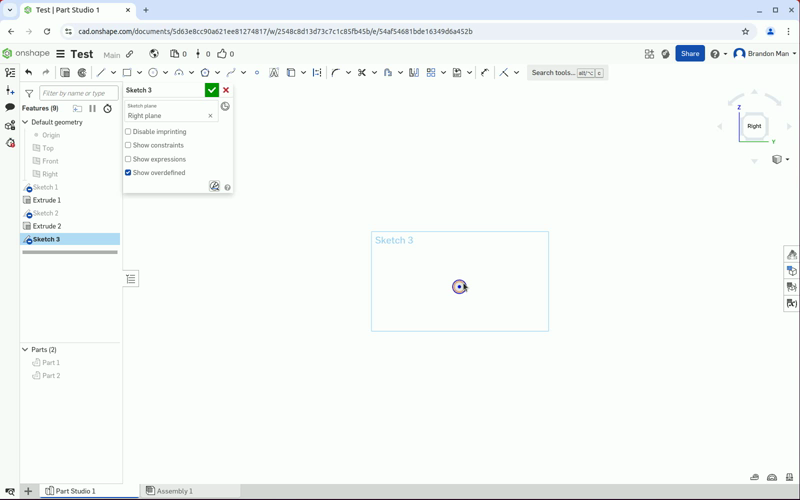
scroll(6)
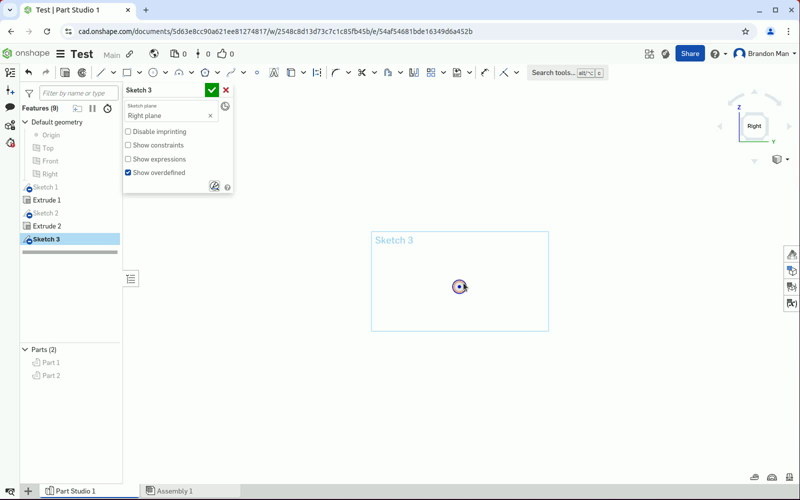
scroll(6)
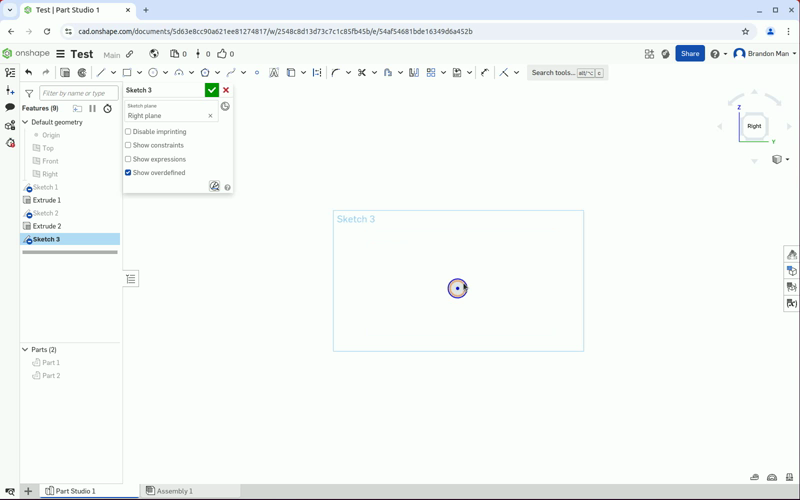
scroll(6)
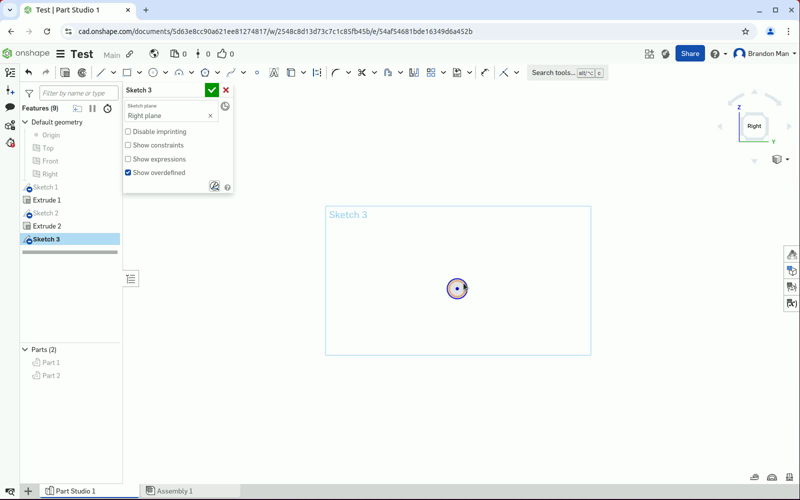
scroll(6)
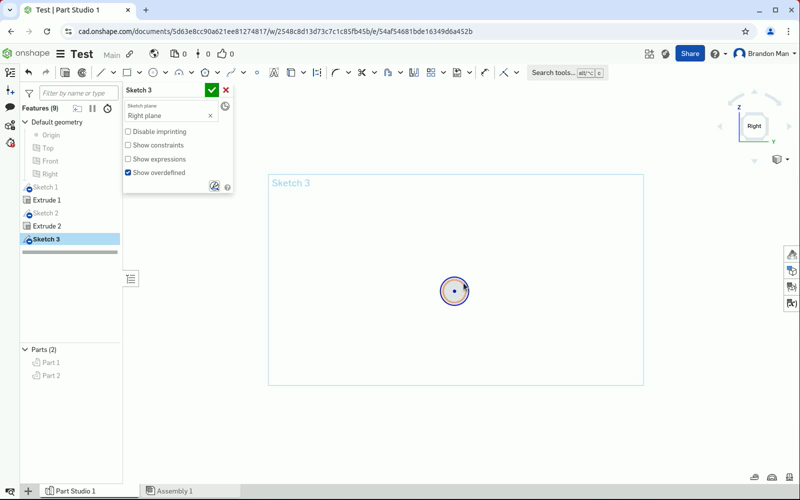
scroll(6)
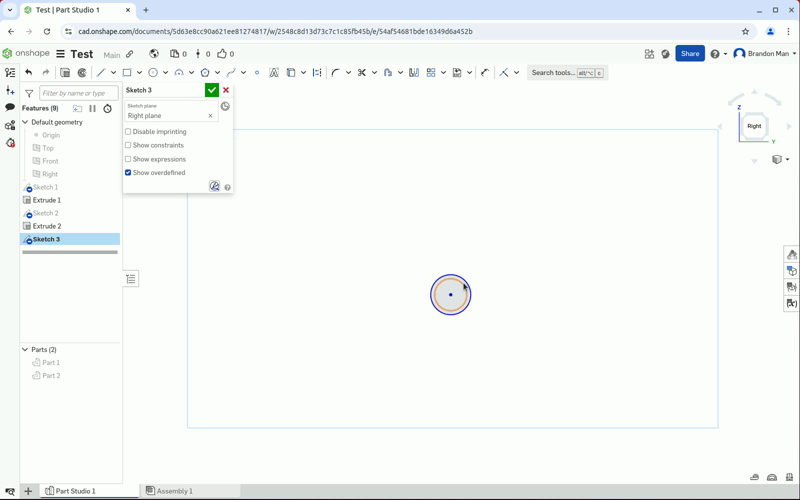
scroll(6)
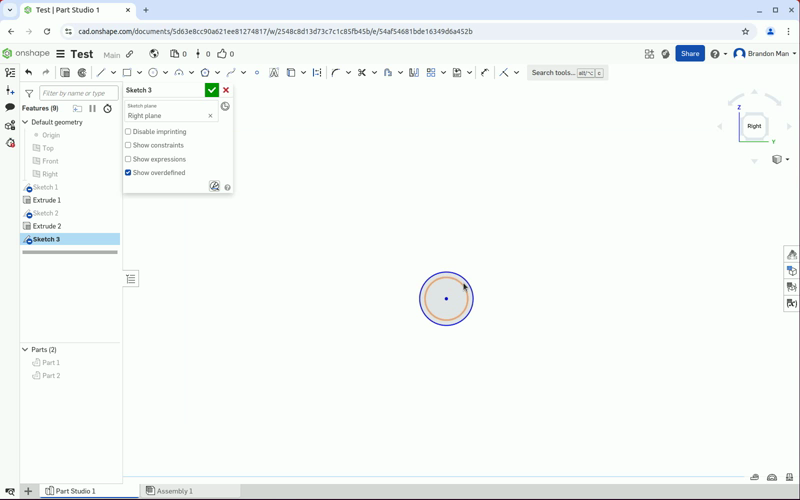
scroll(6)
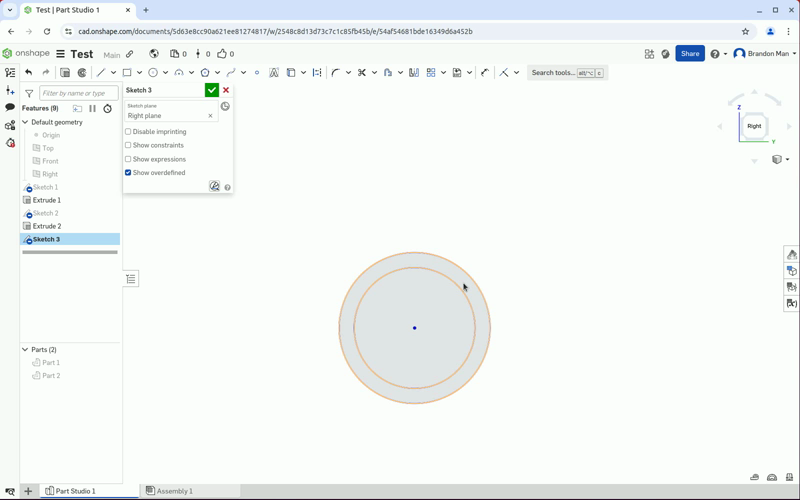
click(463, 282)
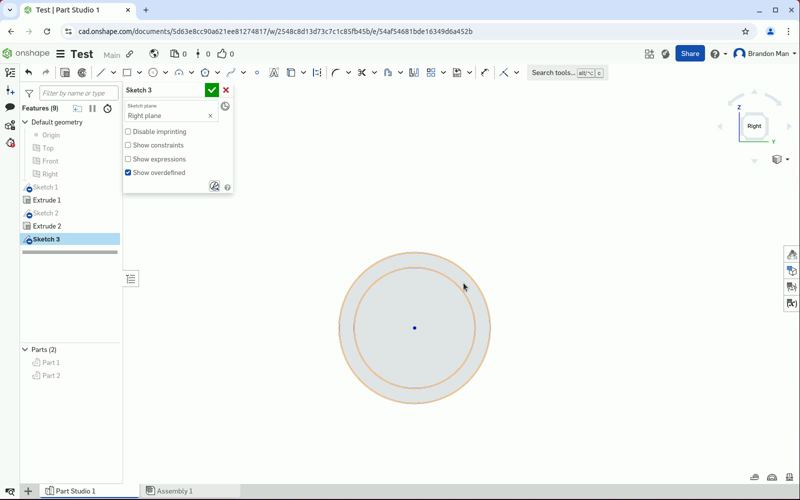
scroll(-6)
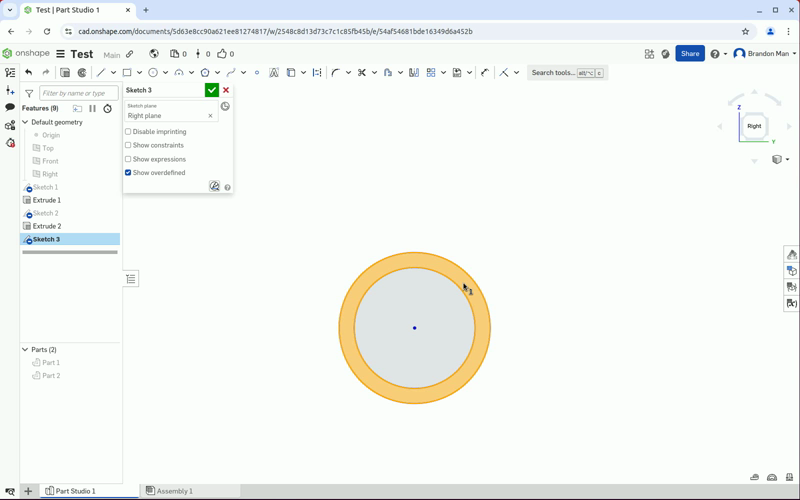
scroll(-6)
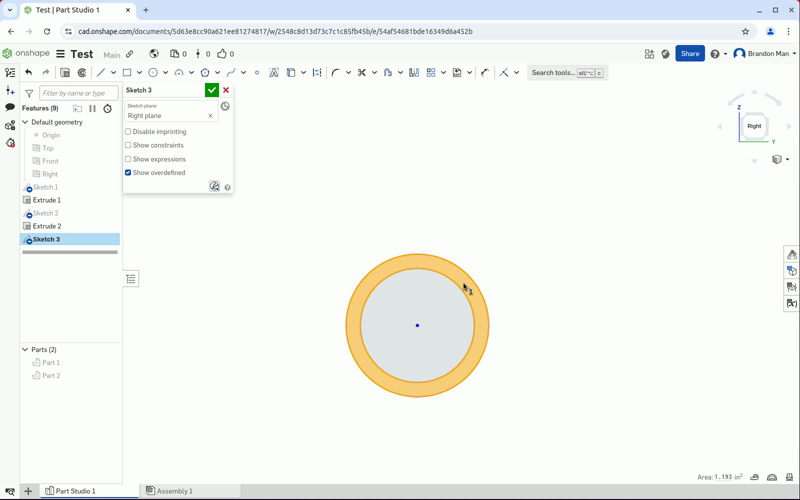
scroll(-6)
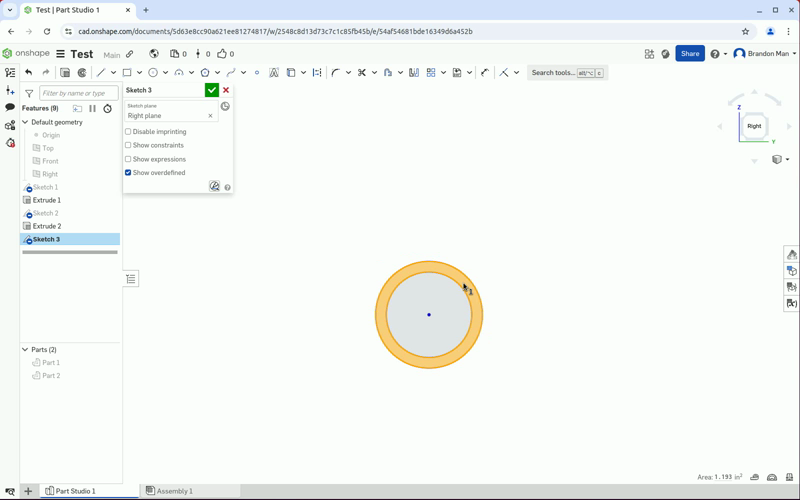
scroll(-6)
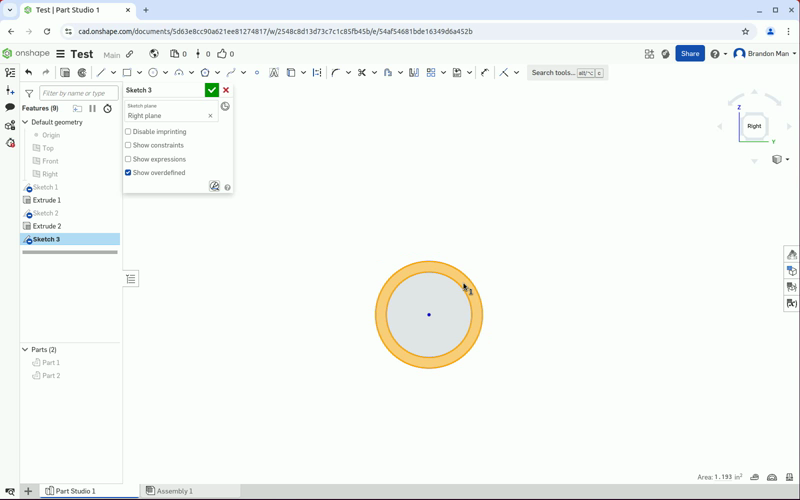
scroll(-6)
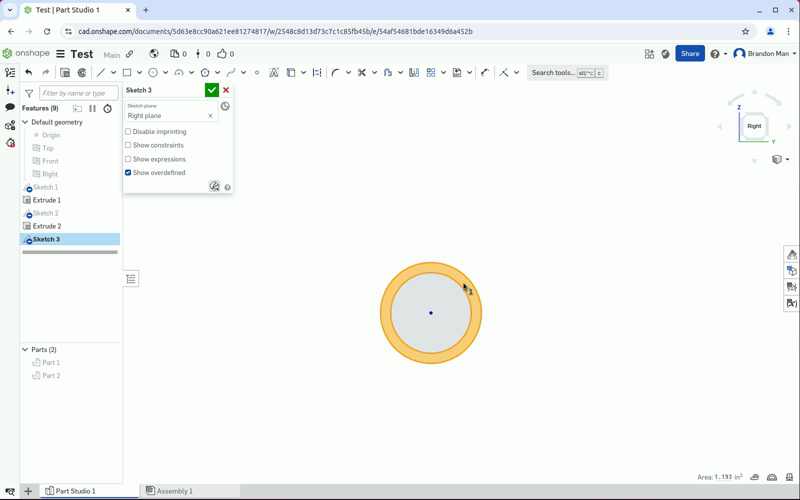
scroll(-6)
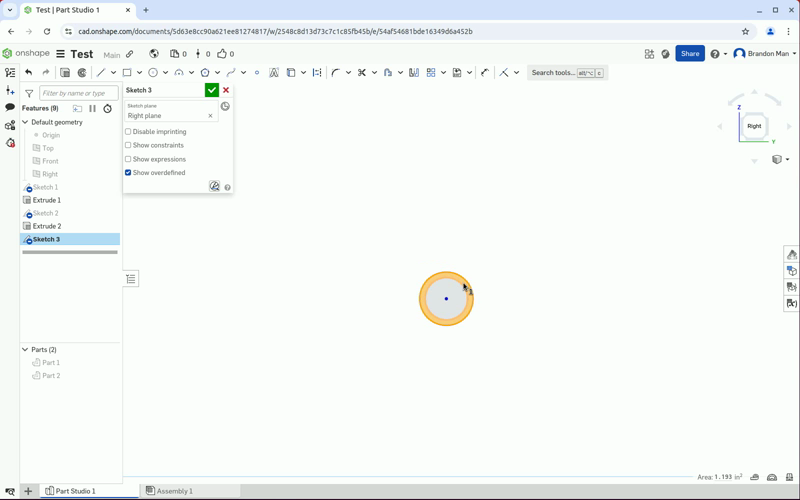
scroll(-6)
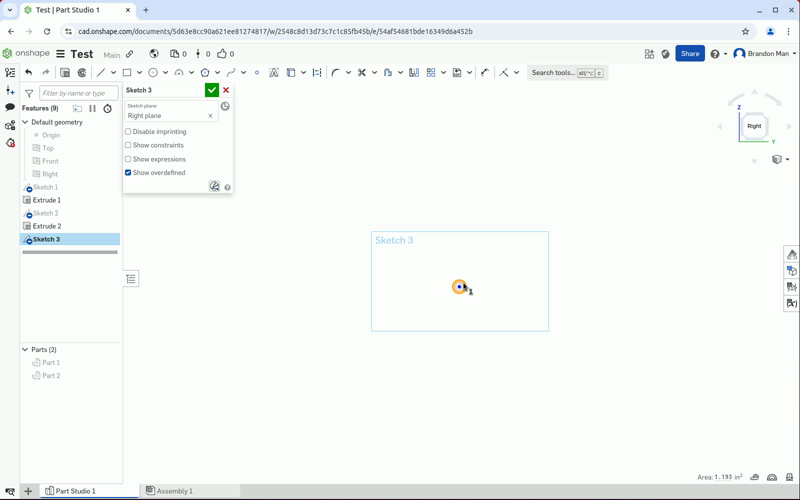
mouse_move(73, 352)
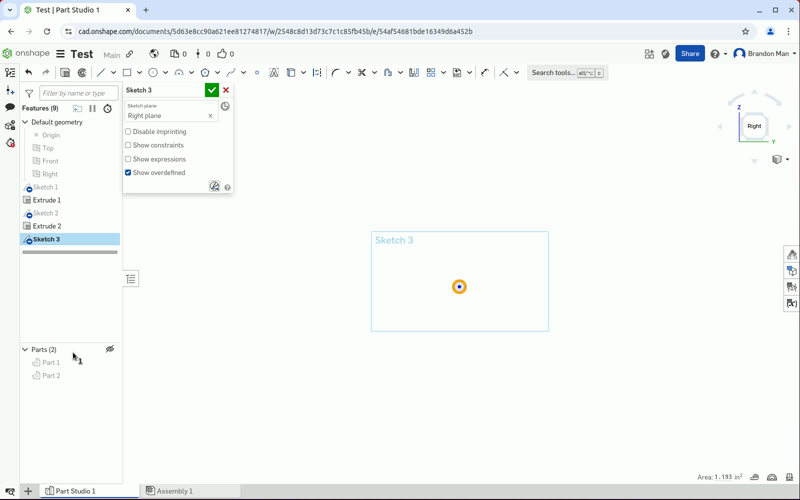
key(shift+y)
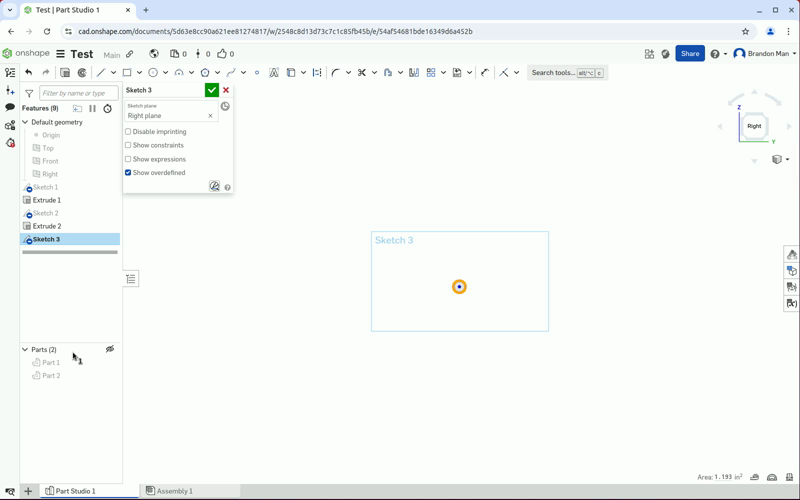
key(shift+e)
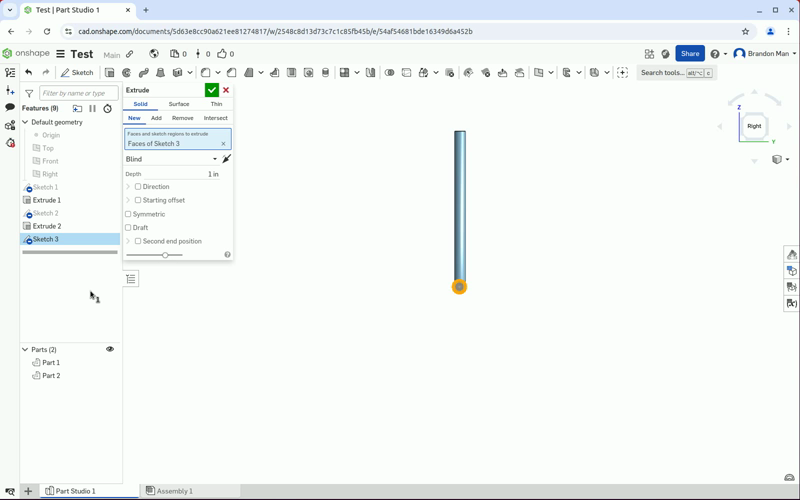
mouse_move(143, 106)
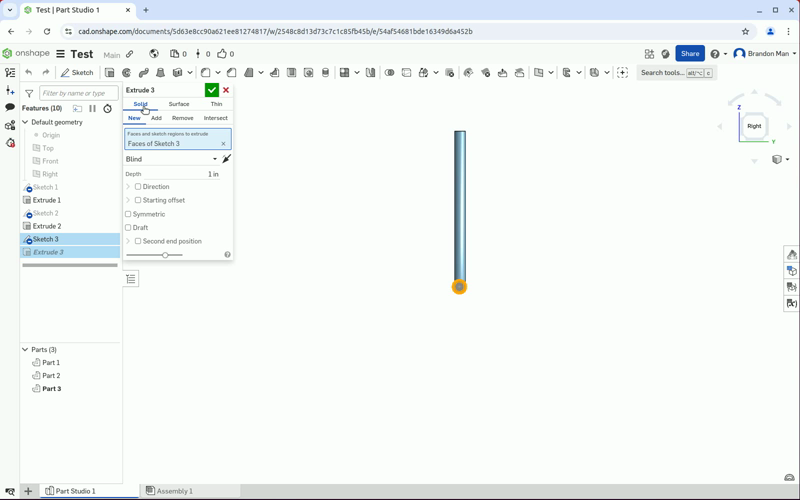
click(143, 106)
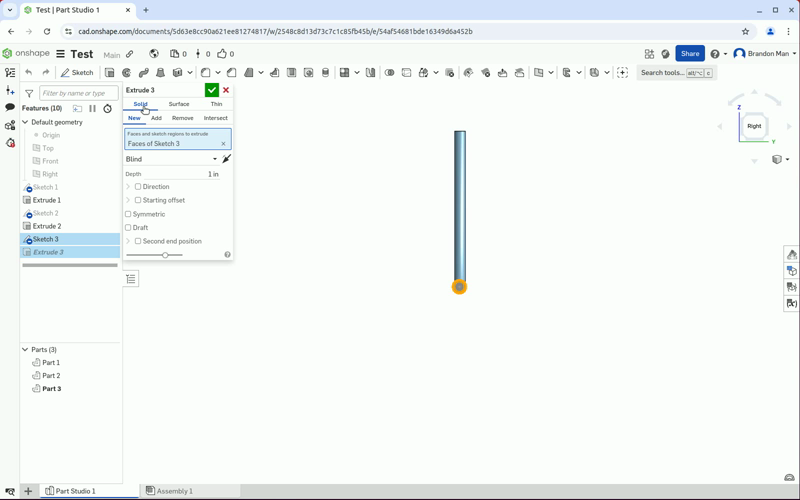
mouse_move(186, 120)
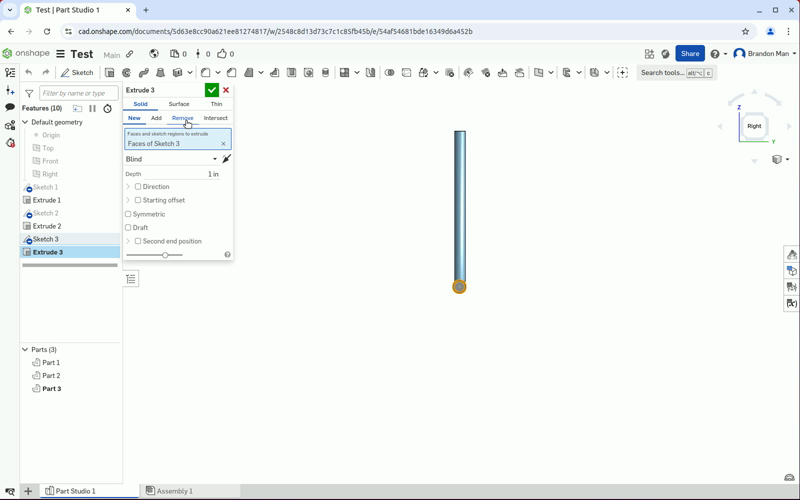
click(186, 120)
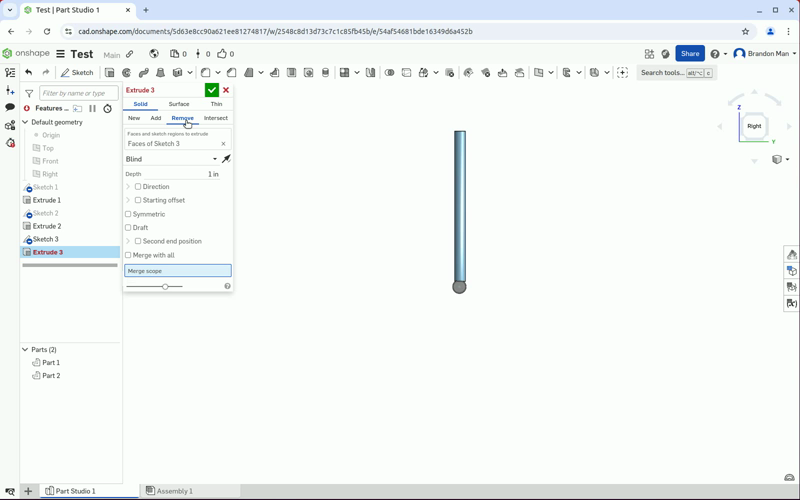
key(tab, 4)
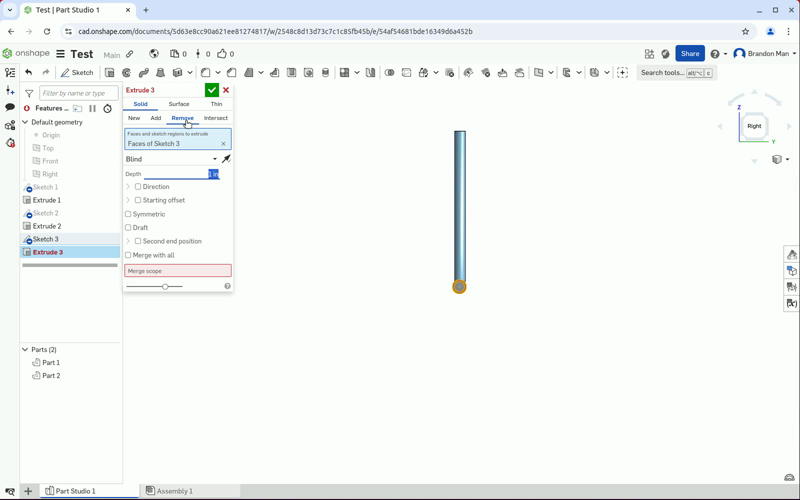
text(0.962)
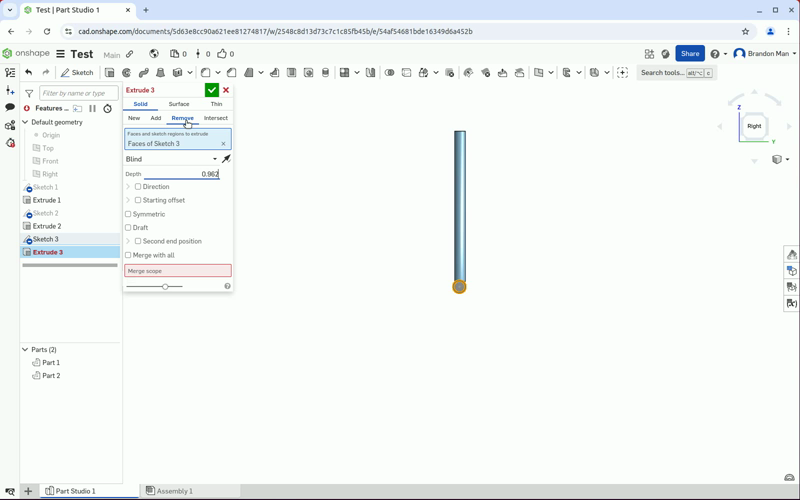
key(tab, 3)
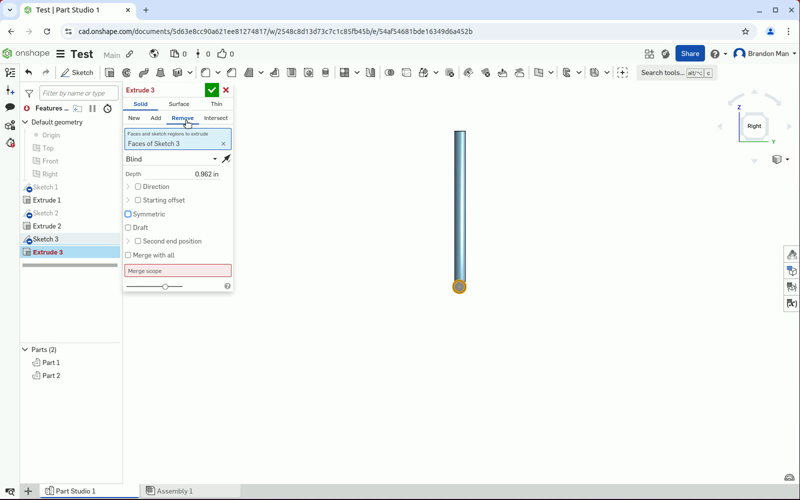
key(space)
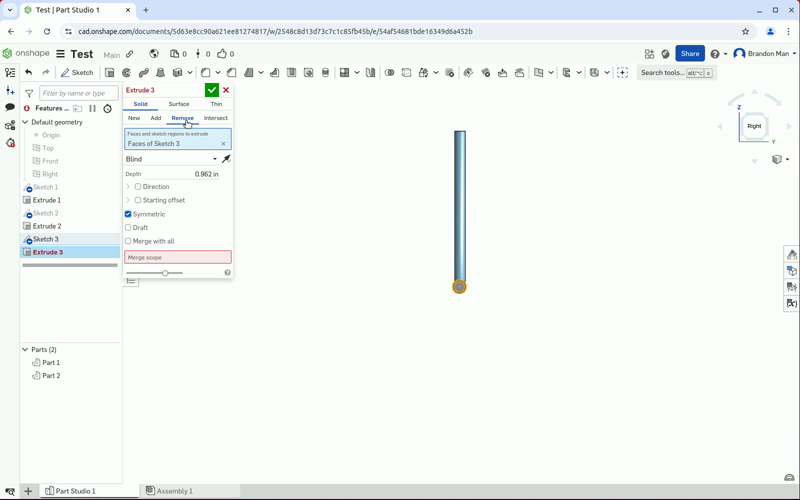
key(tab, 2)
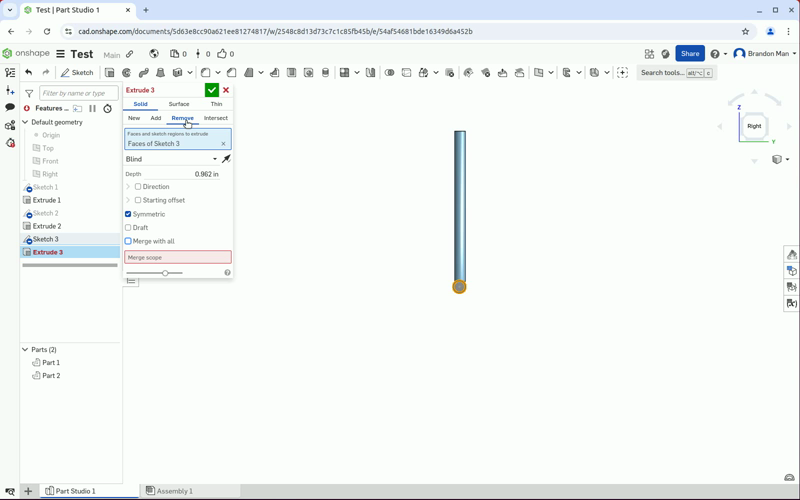
key(space)
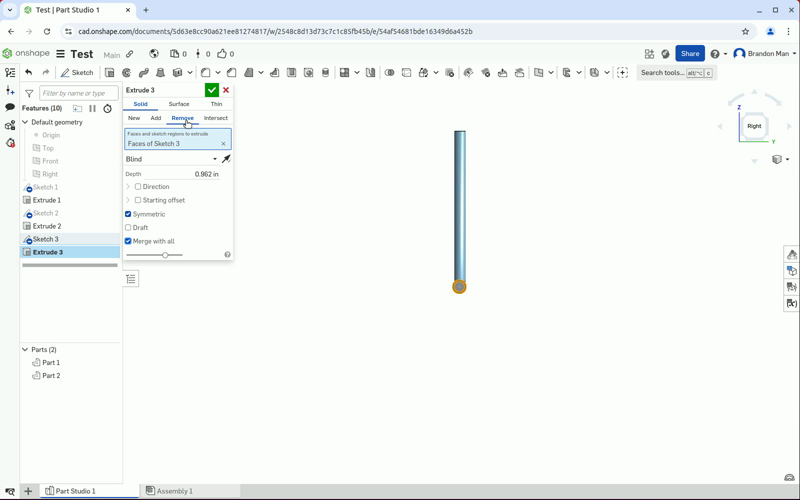
key(enter)
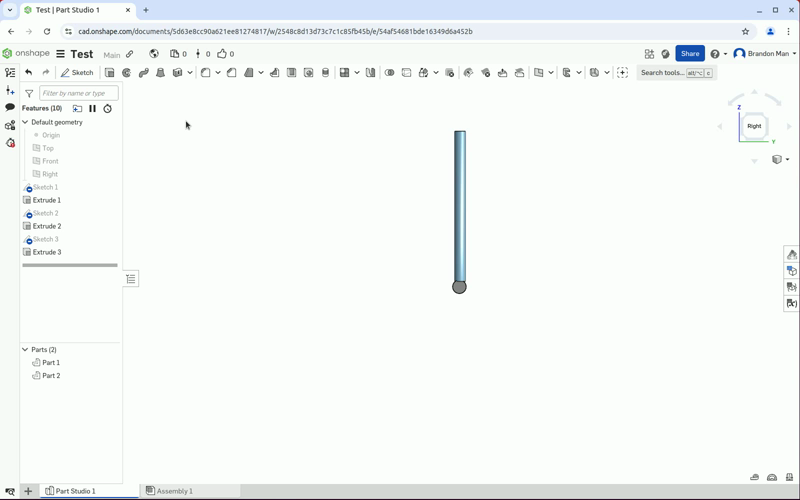
key(shift+h)
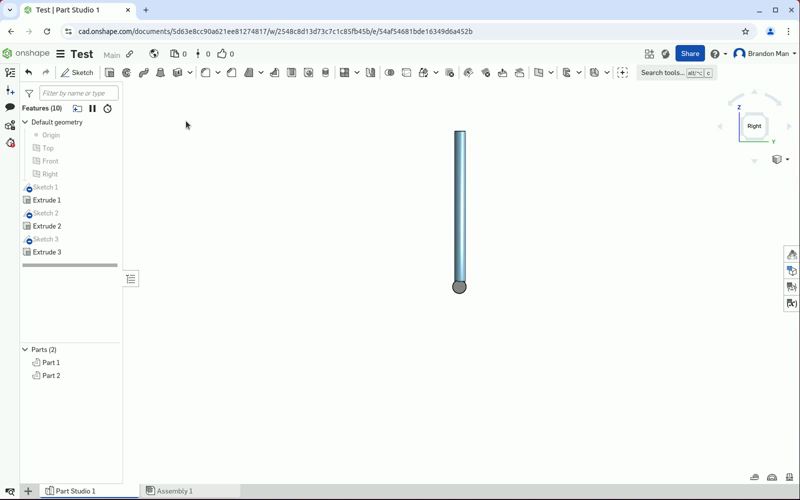
key(shift+h)
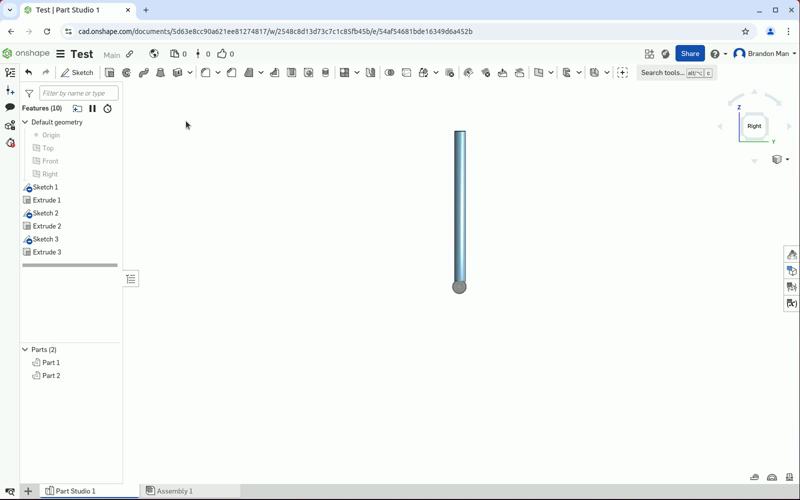
key(shift+7)
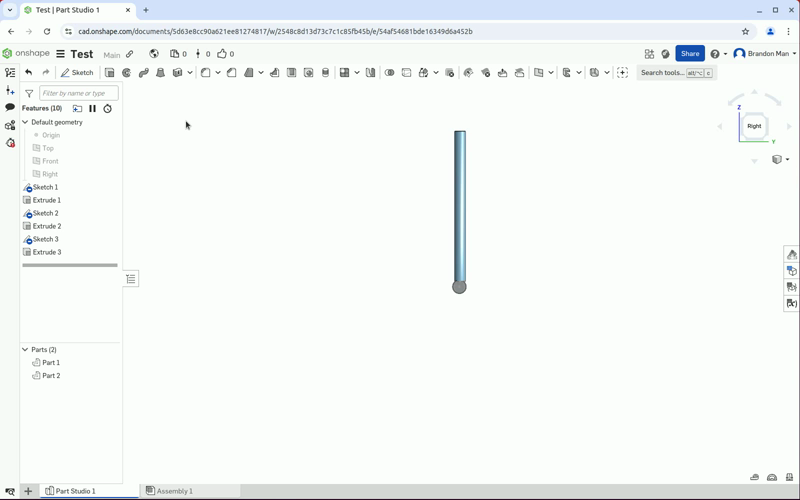
key(right, 2)
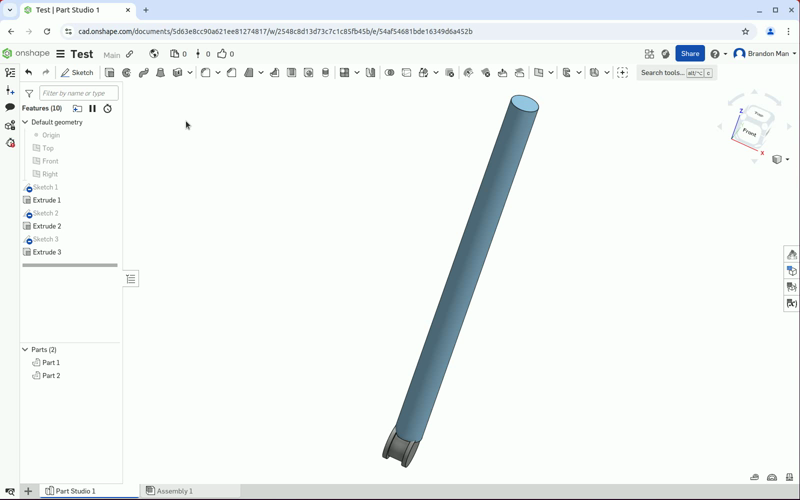
key(down, 2)
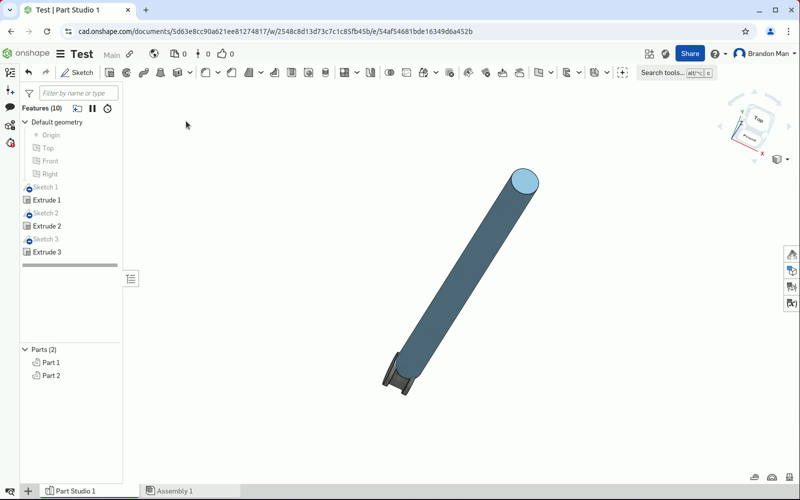
key(up, 2)
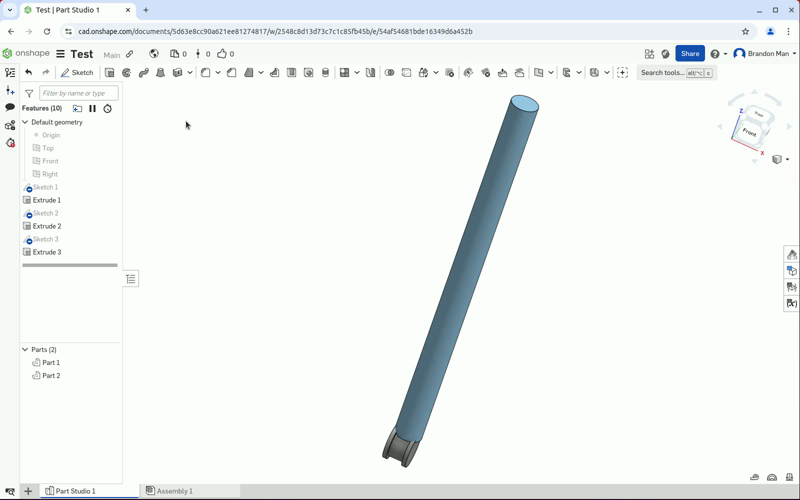
key(left, 2)
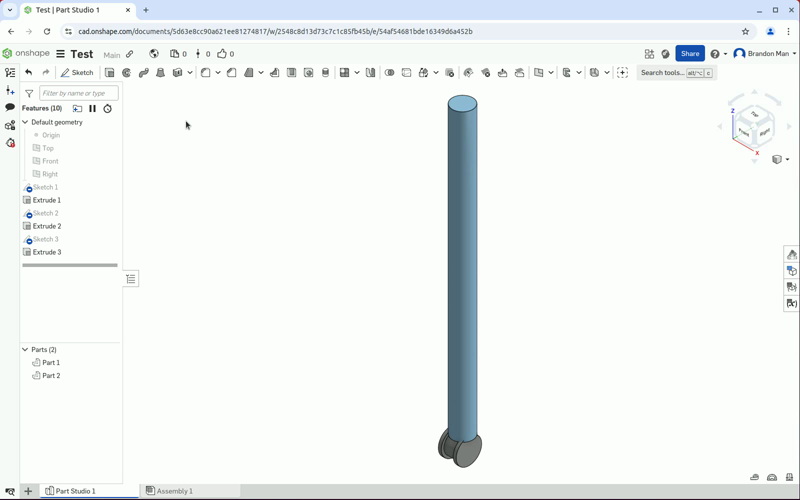
mouse_move(73, 189)
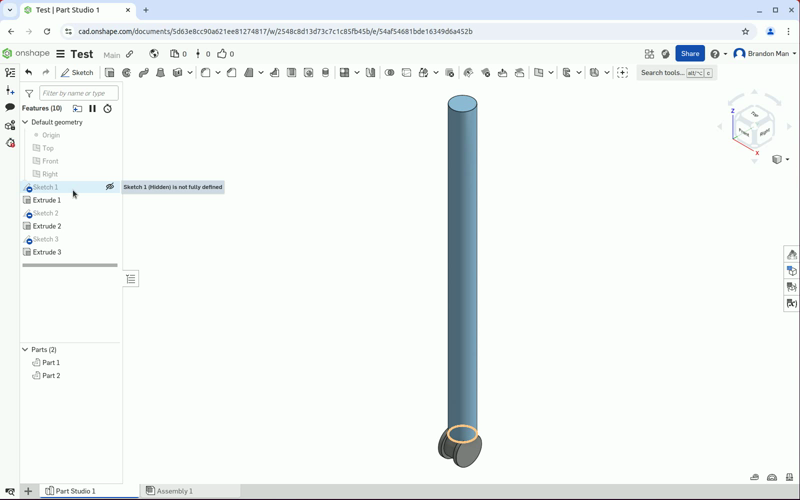
click(73, 189)